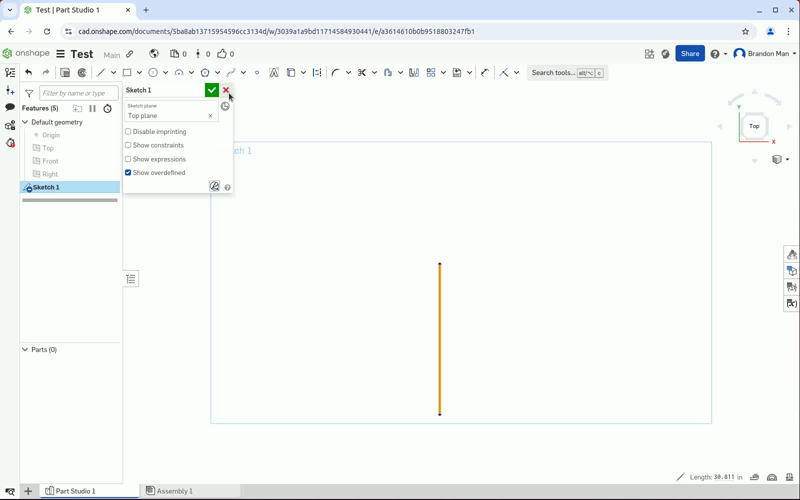
key(shift+h)
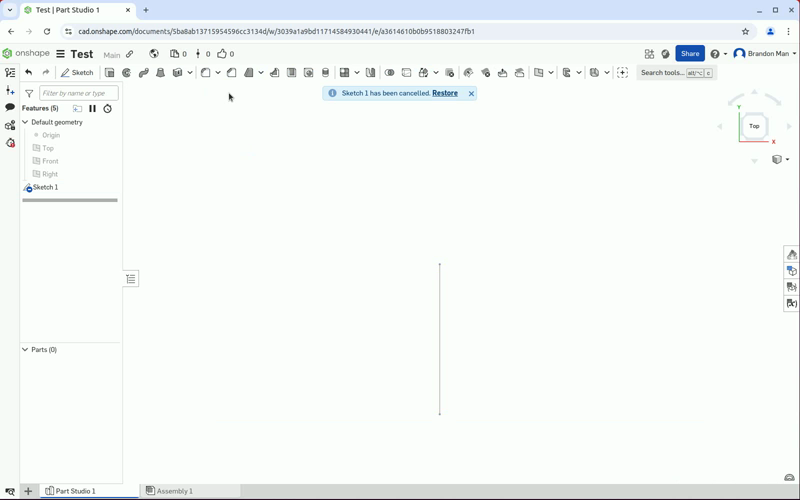
key(shift+s)
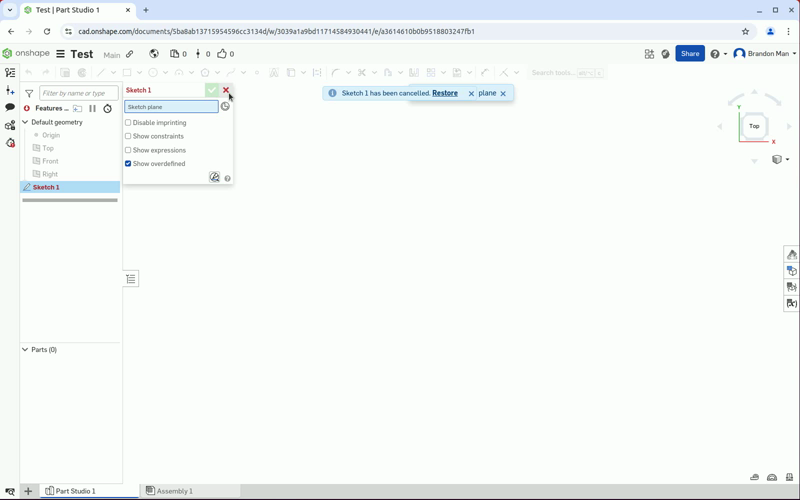
mouse_move(73, 150)
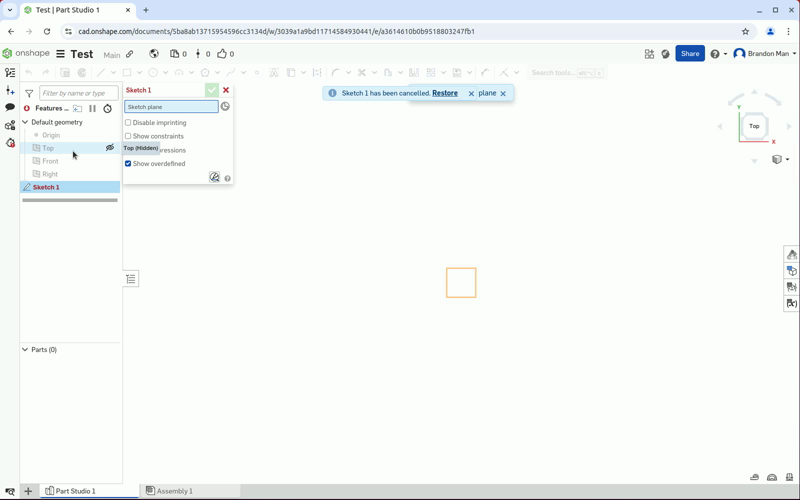
click(73, 150)
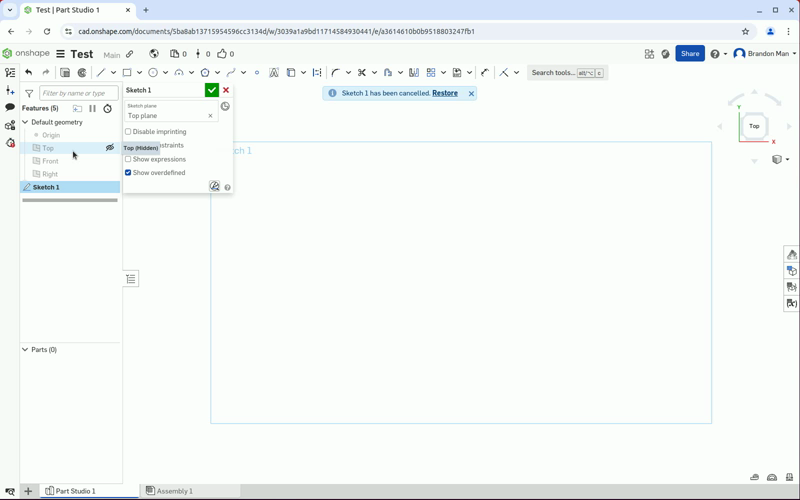
mouse_move(73, 352)
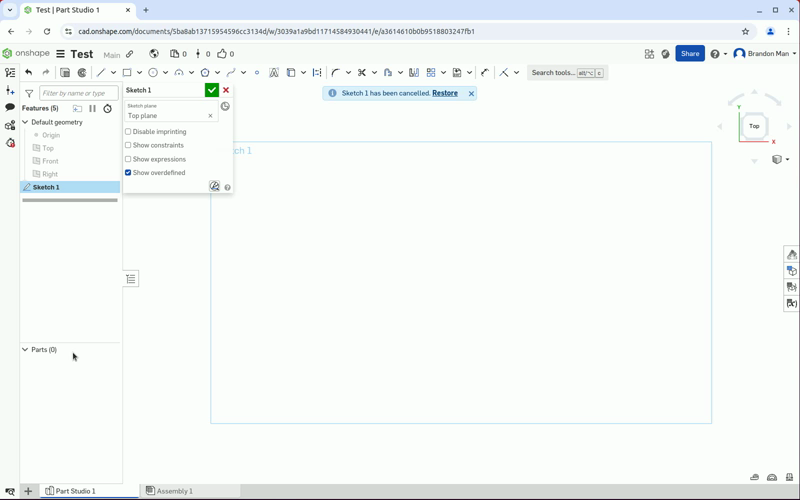
key(y)
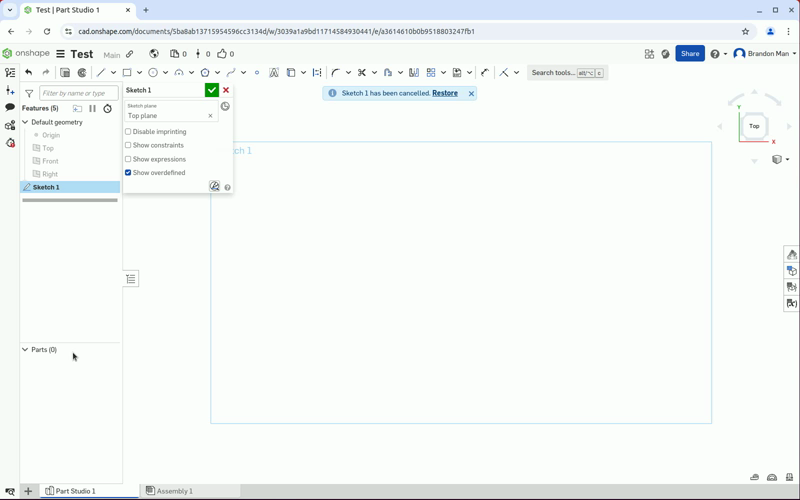
key(l)
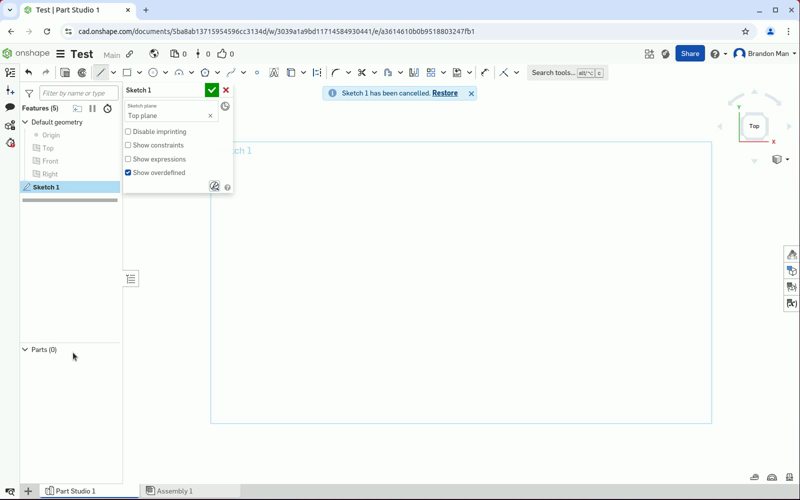
key_down(shift)
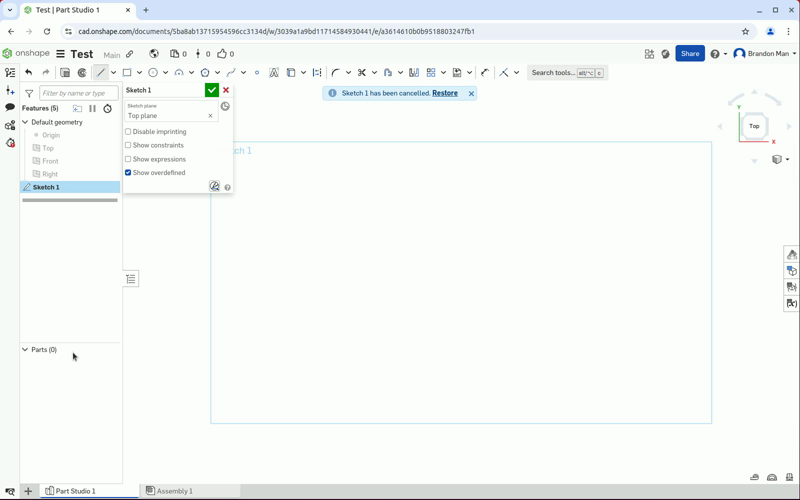
mouse_move(444, 316)
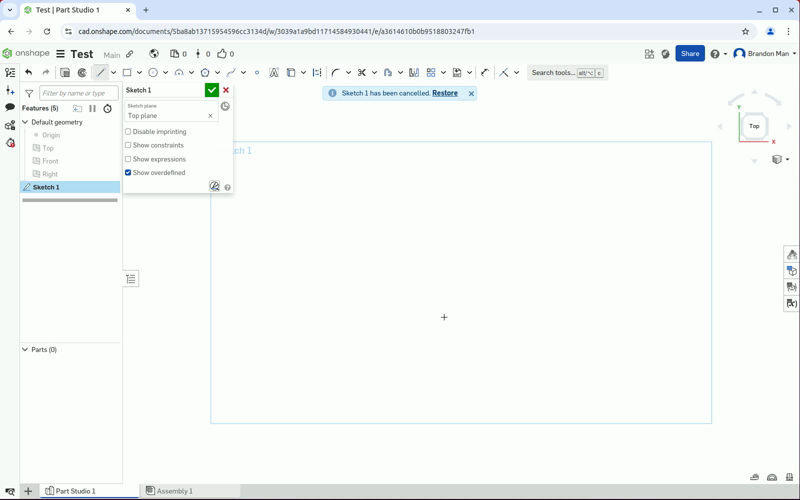
click(444, 316)
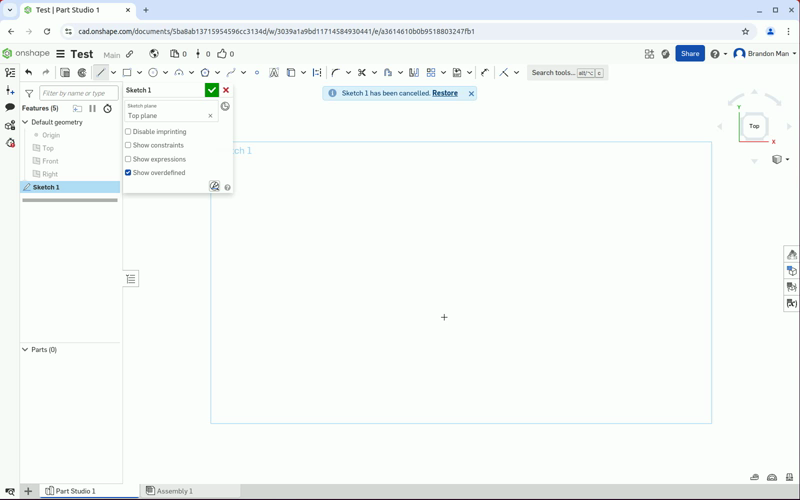
key_up(shift)
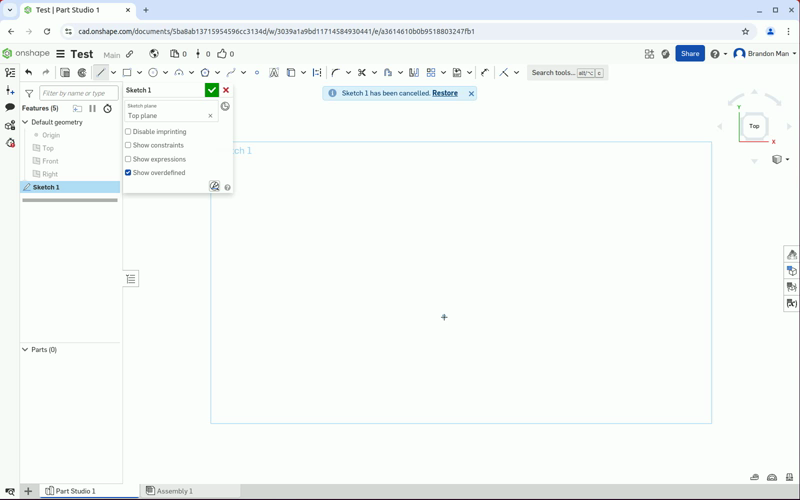
key_down(shift)
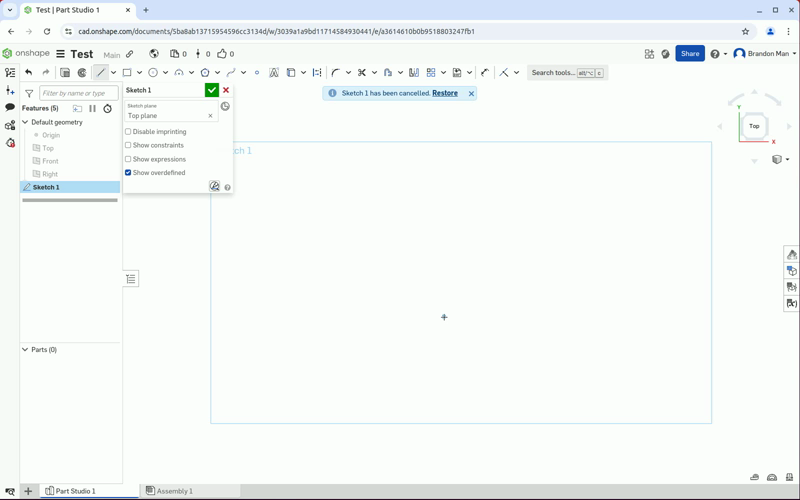
mouse_move(556, 316)
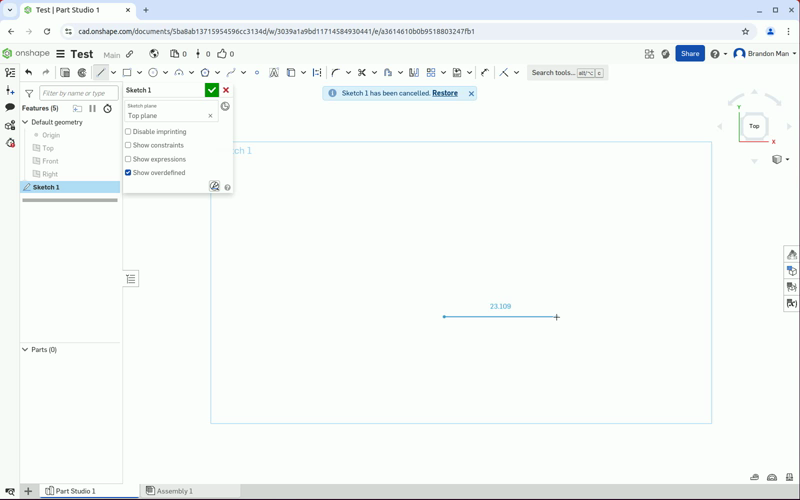
click(556, 316)
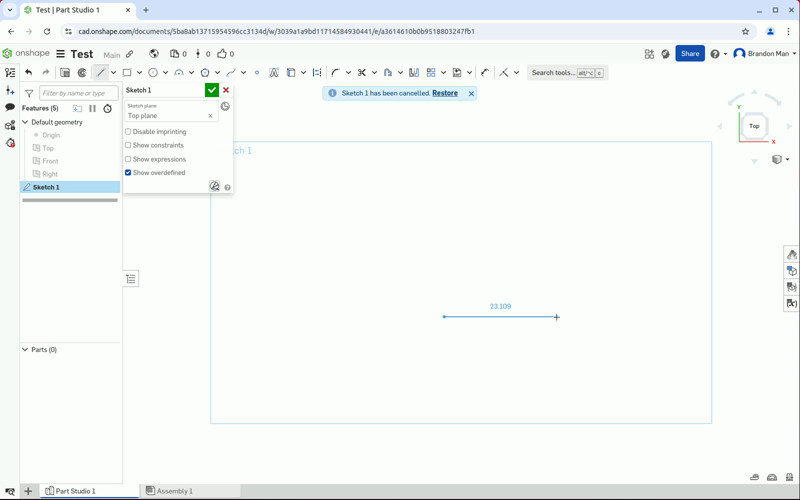
key_up(shift)
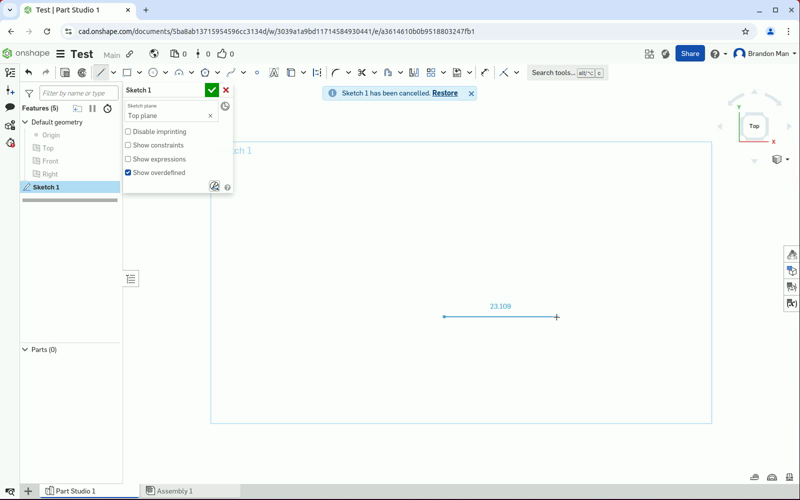
key_down(shift)
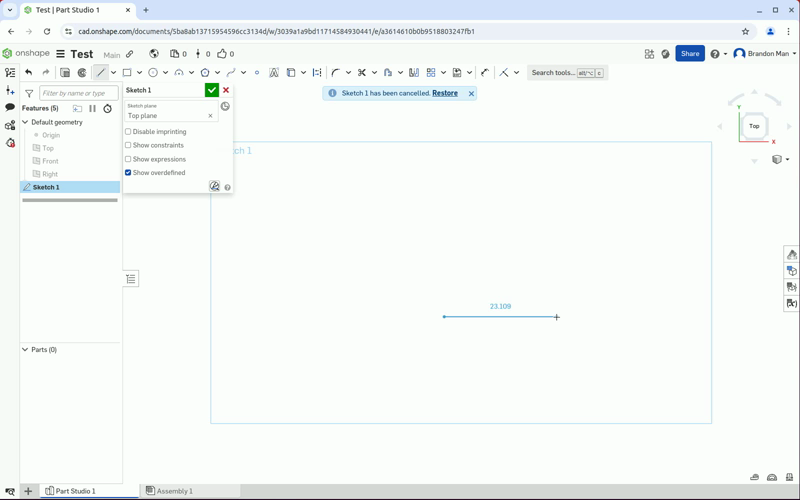
mouse_move(556, 204)
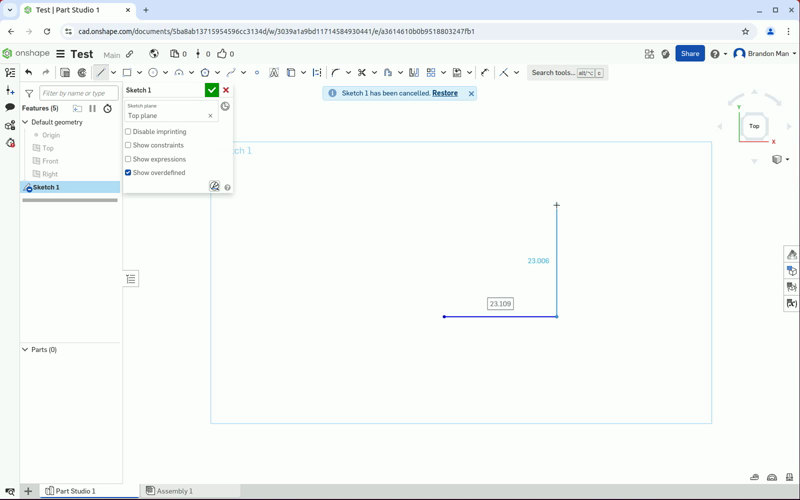
click(556, 204)
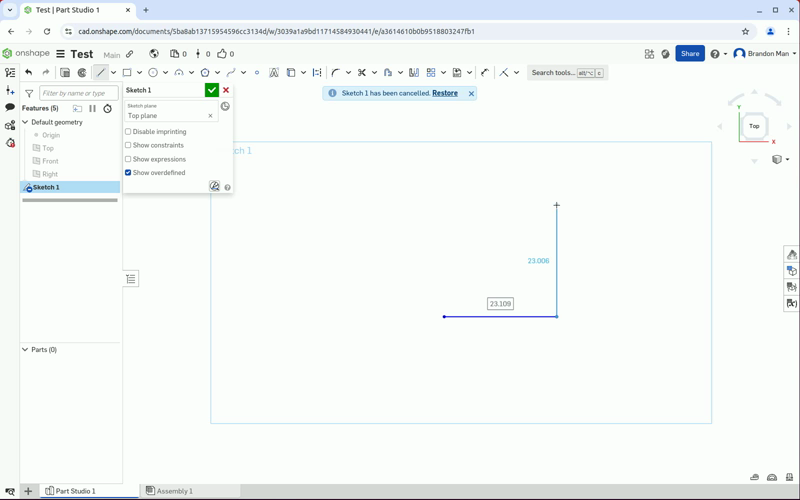
key_up(shift)
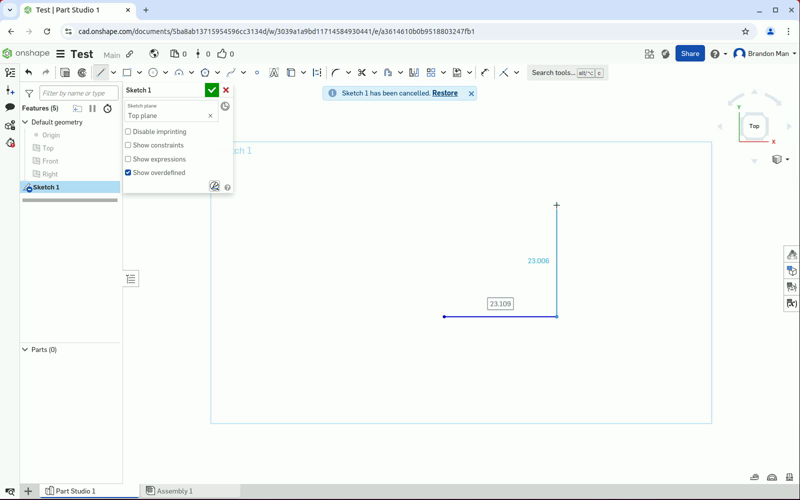
key_down(shift)
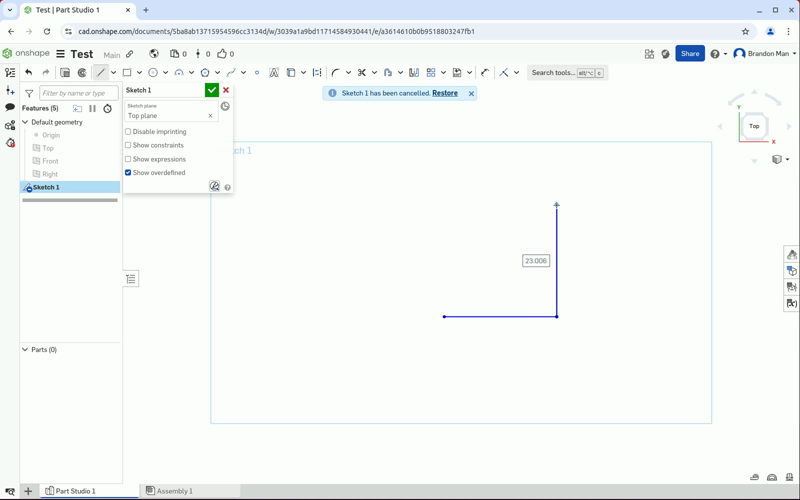
mouse_move(444, 204)
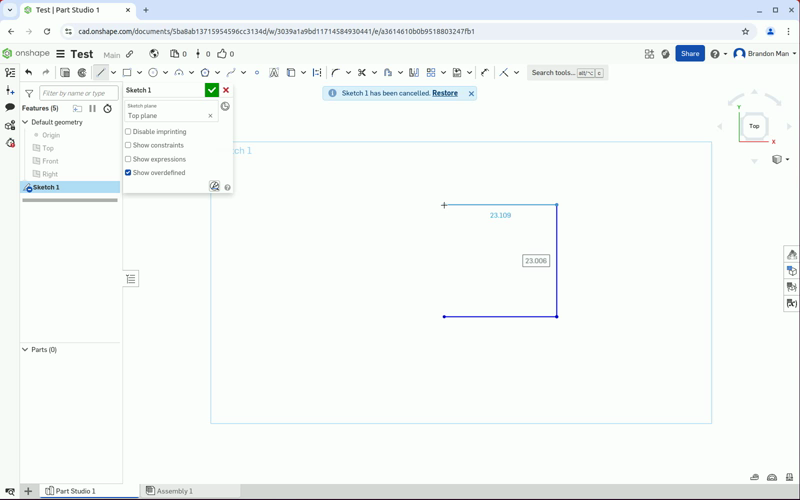
click(444, 204)
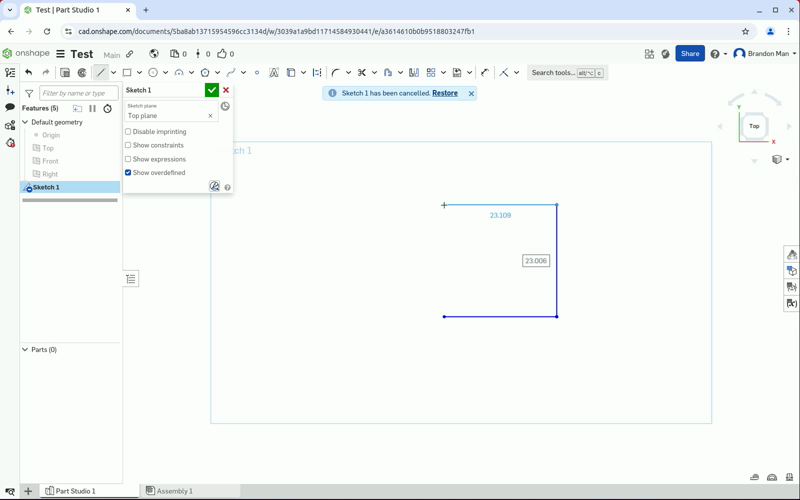
key_up(shift)
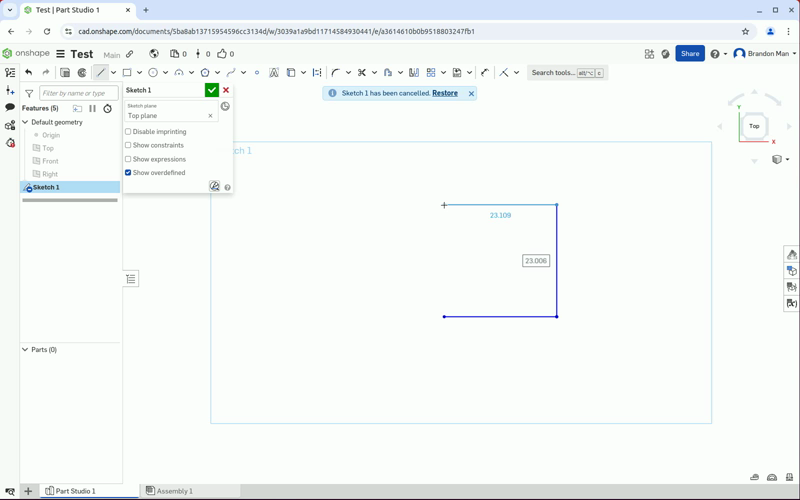
key_down(shift)
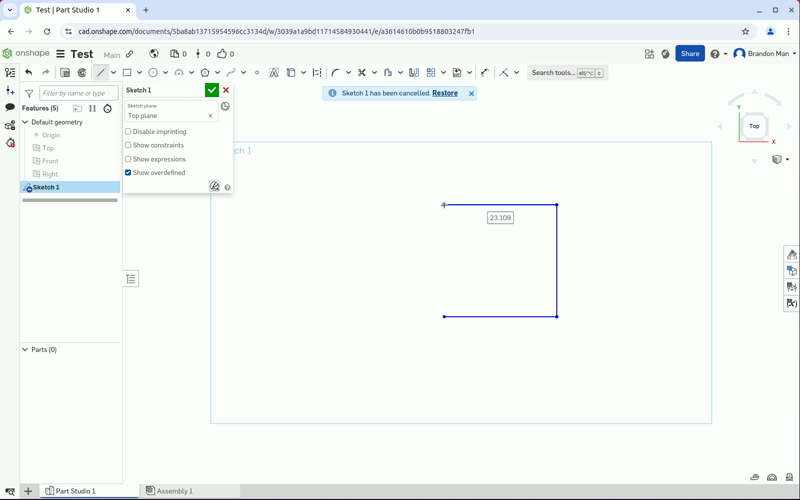
mouse_move(444, 316)
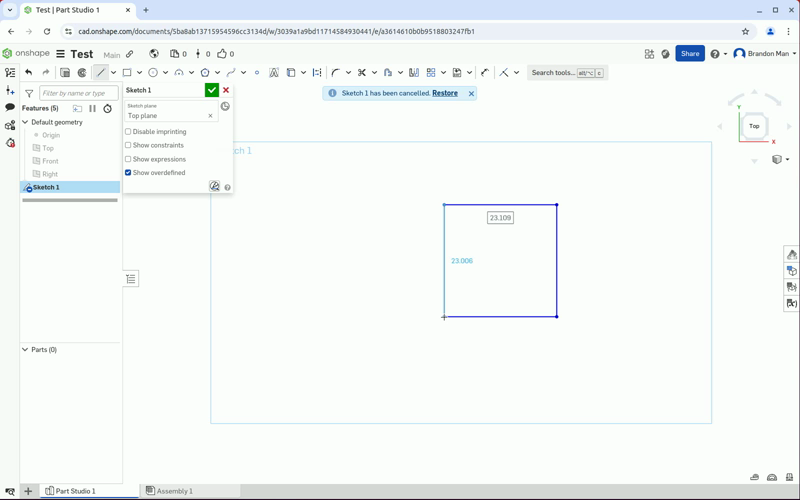
key_up(shift)
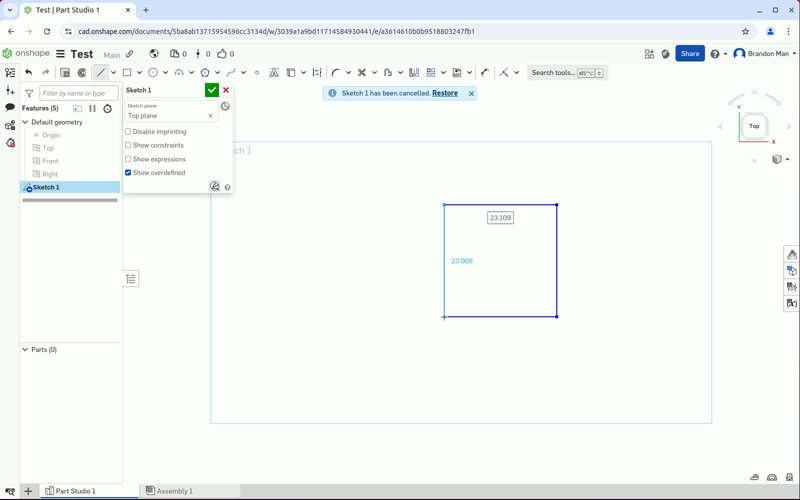
click(444, 316)
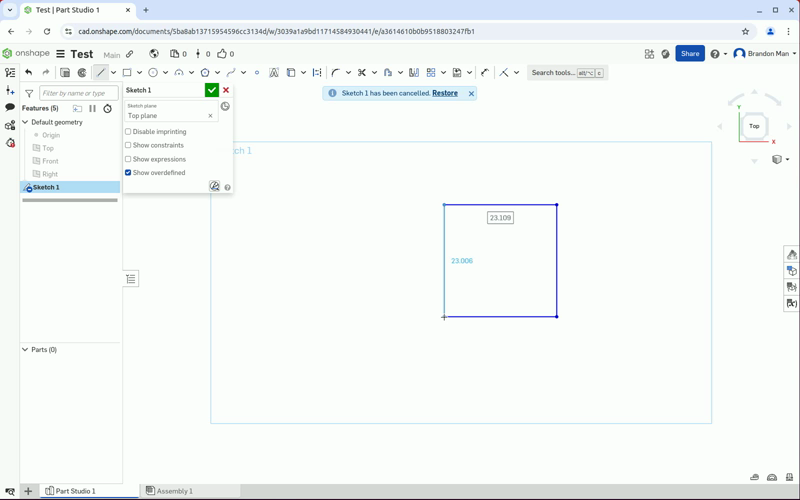
key(esc)
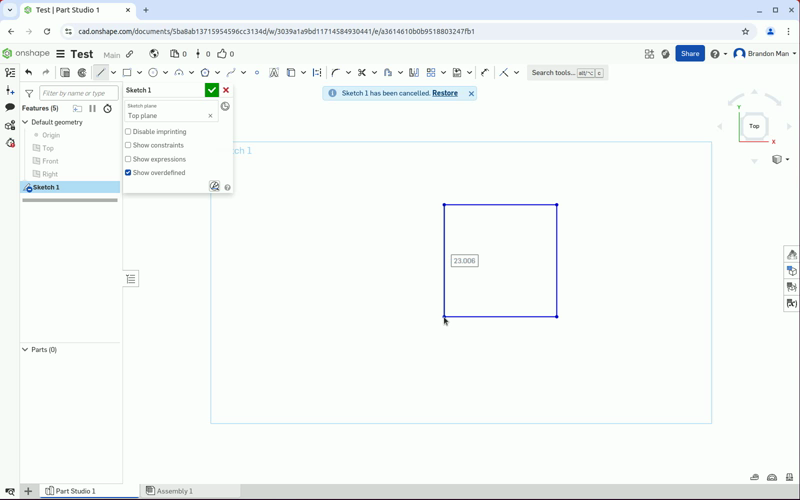
mouse_move(536, 229)
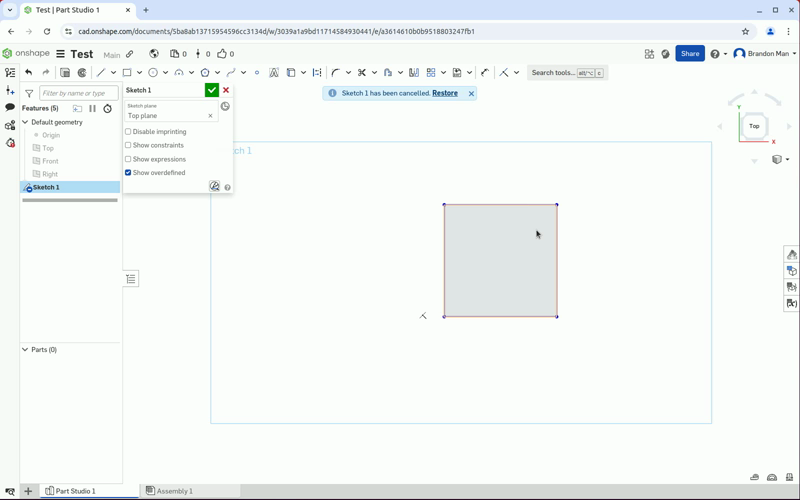
click(536, 229)
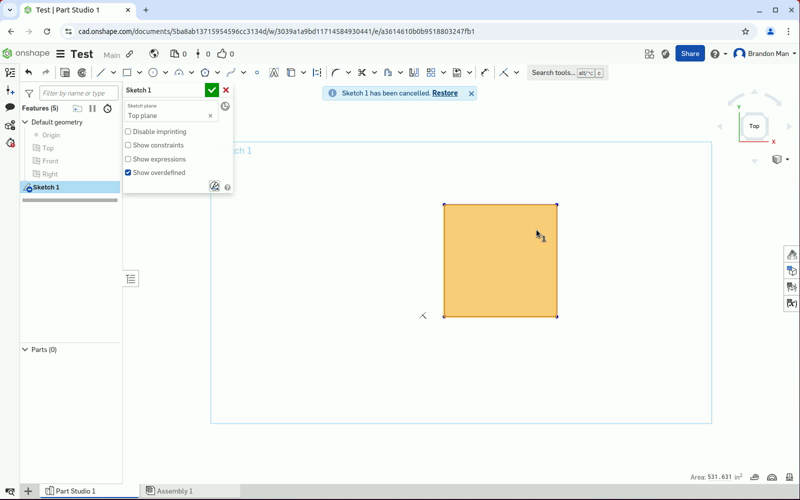
mouse_move(73, 352)
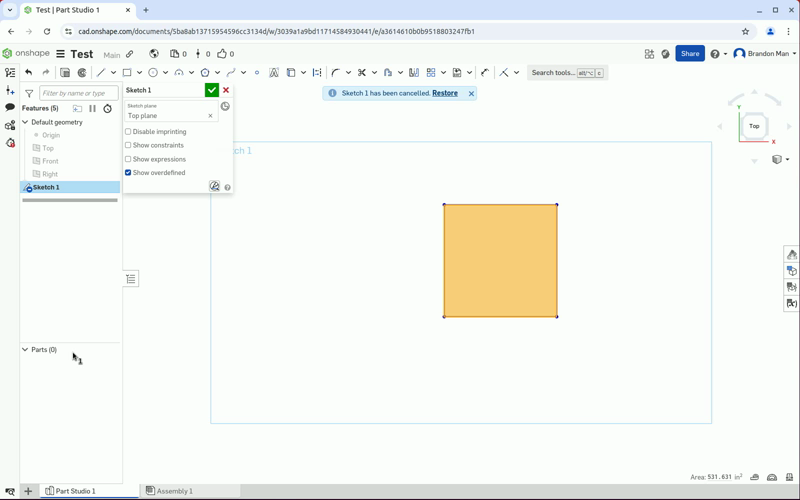
key(shift+y)
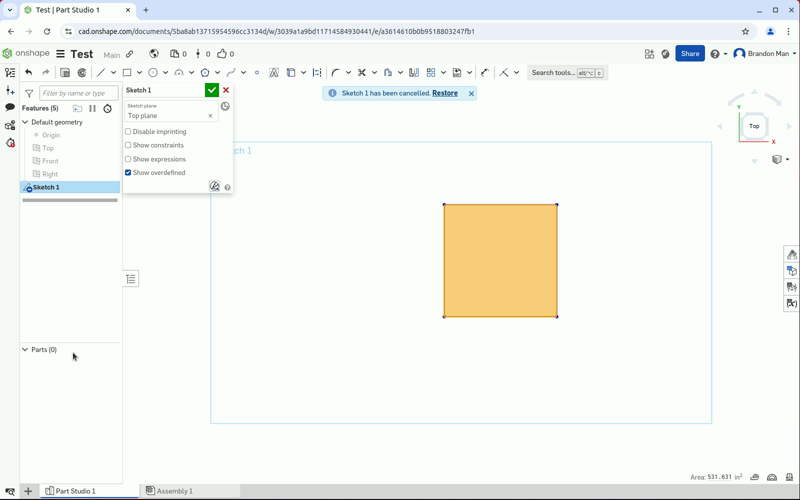
key(shift+e)
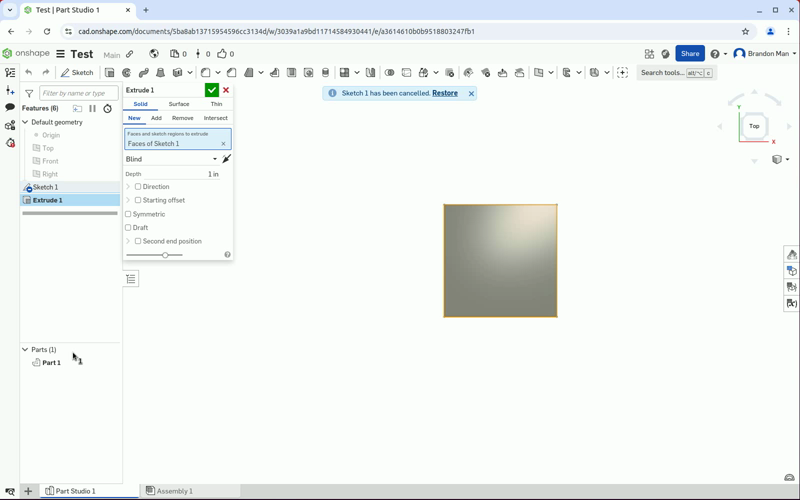
mouse_move(143, 106)
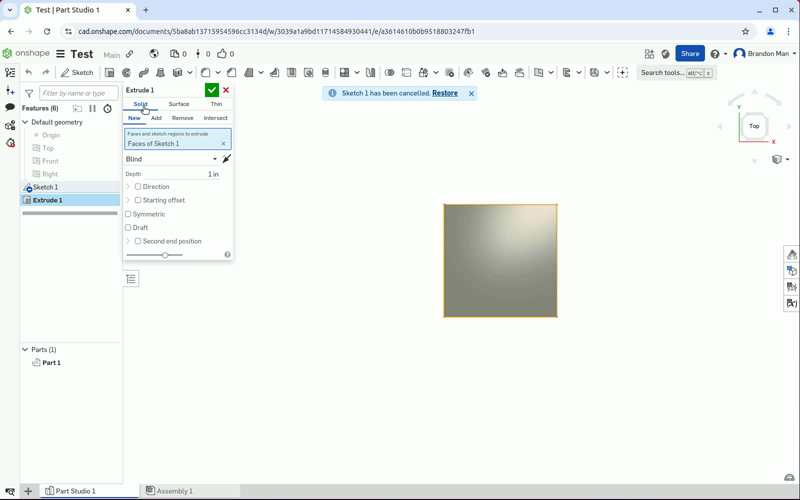
click(143, 106)
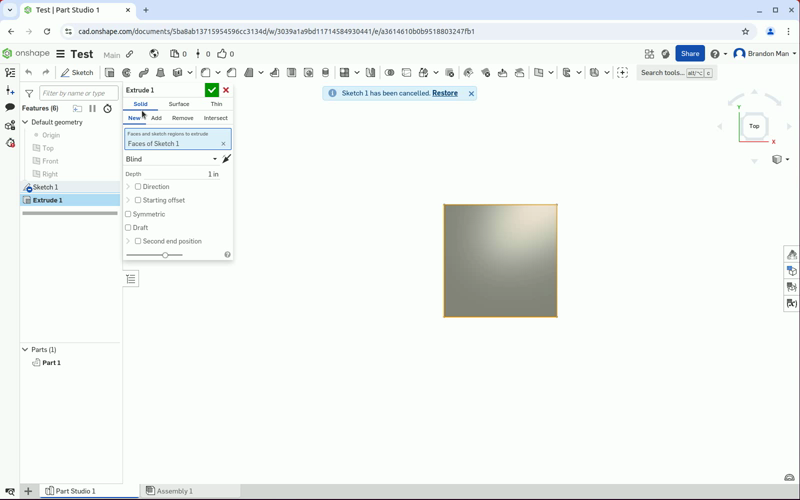
mouse_move(137, 120)
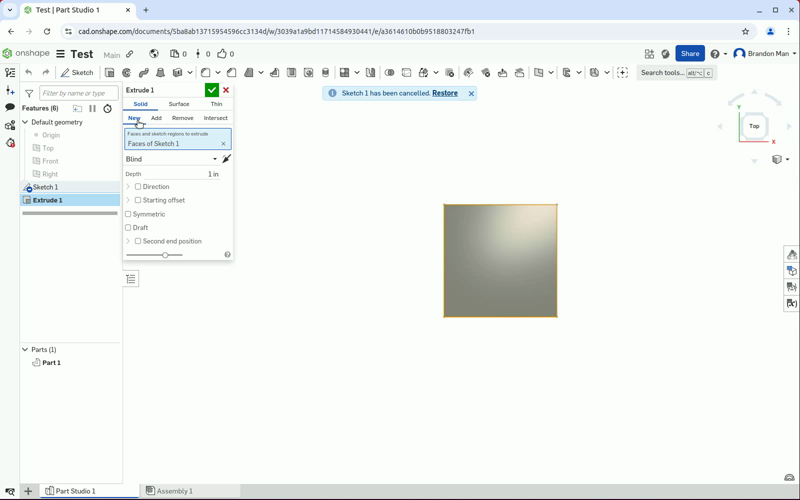
click(137, 120)
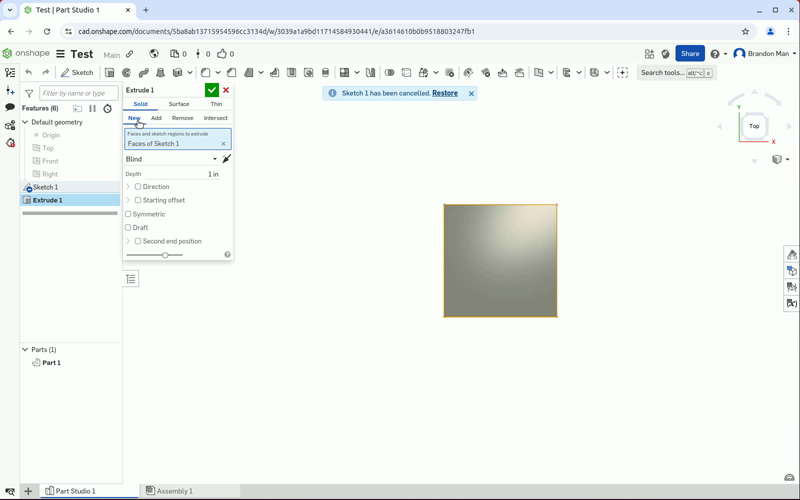
key(tab, 4)
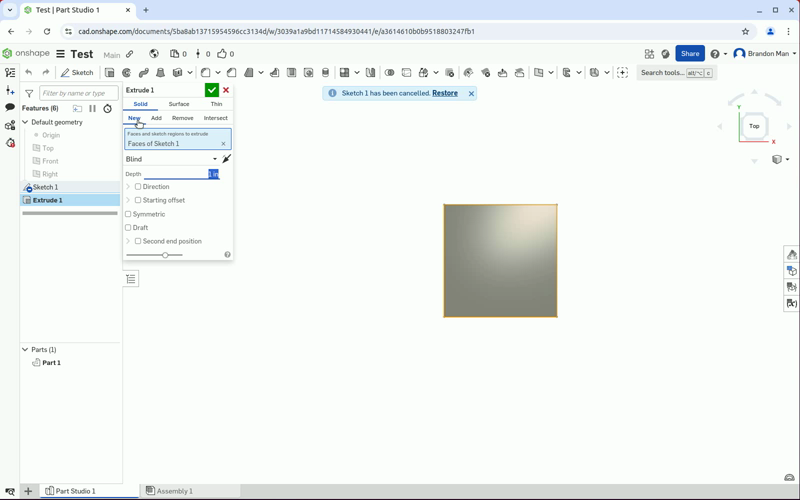
text(23.108)
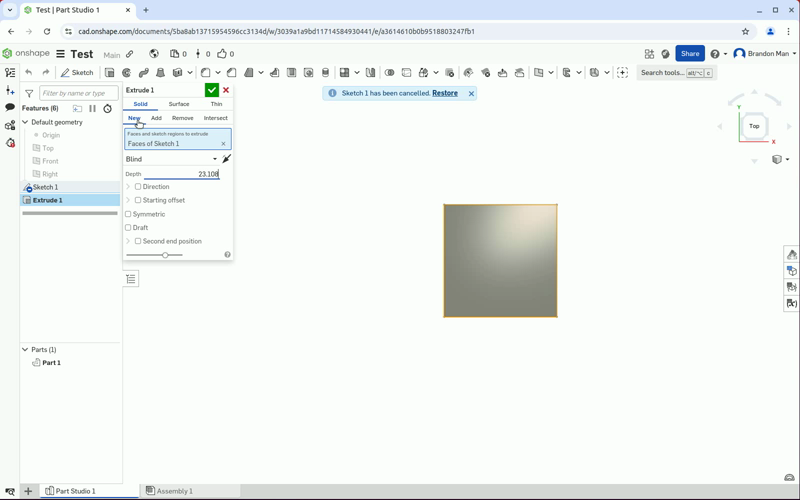
key(enter)
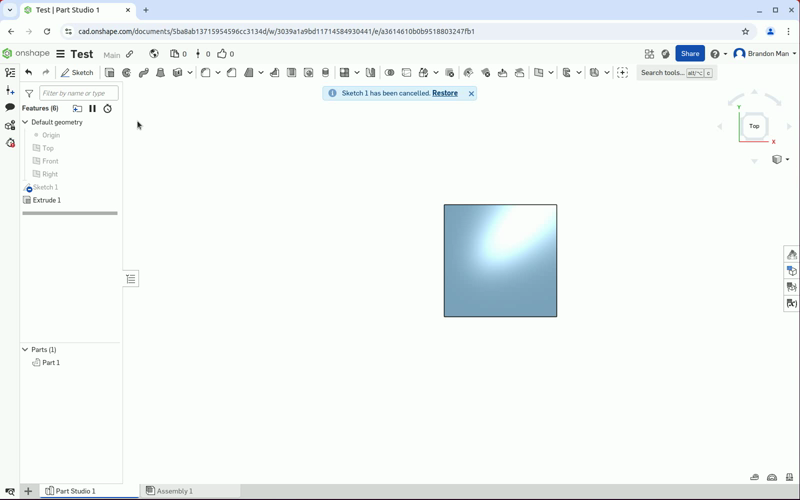
key(shift+h)
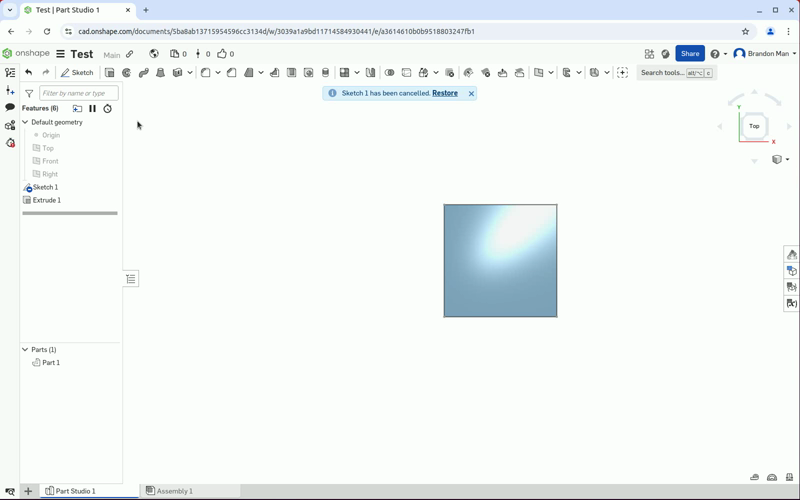
key(shift+h)
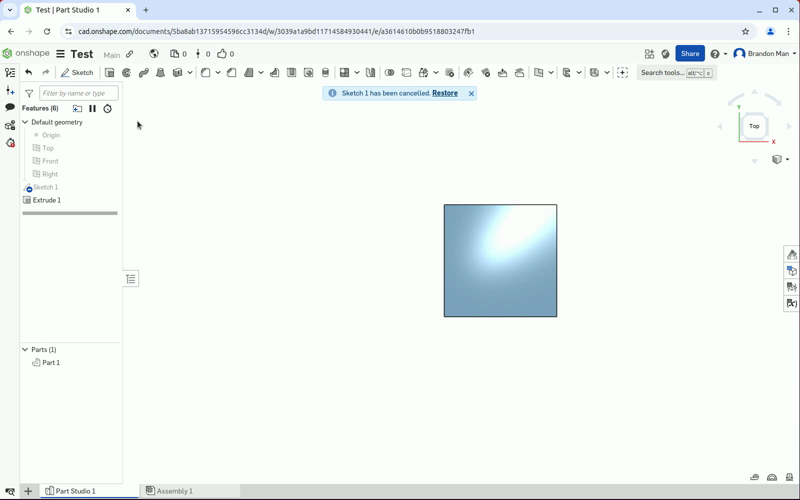
mouse_move(73, 189)
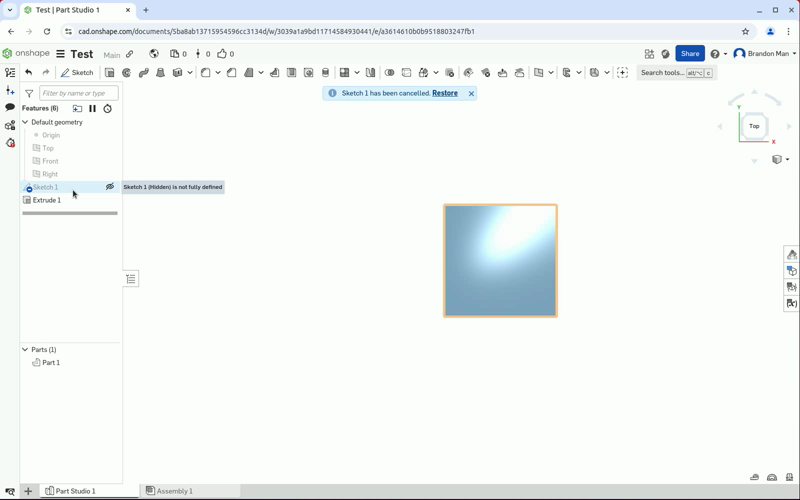
click(73, 189)
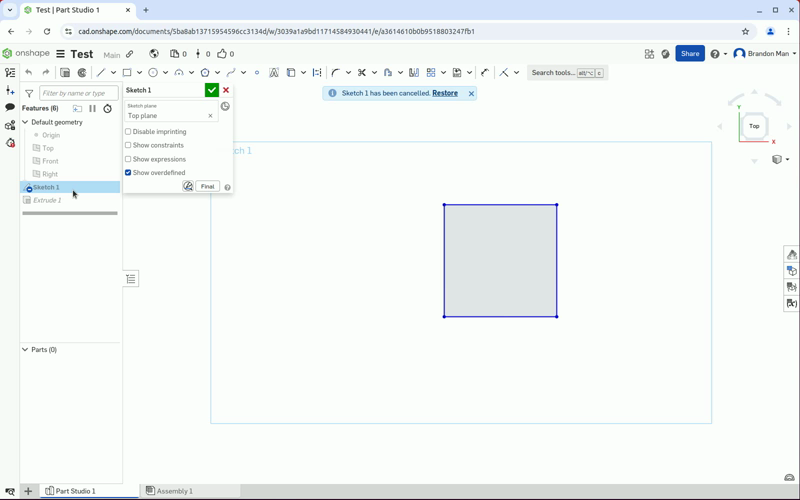
mouse_move(229, 92)
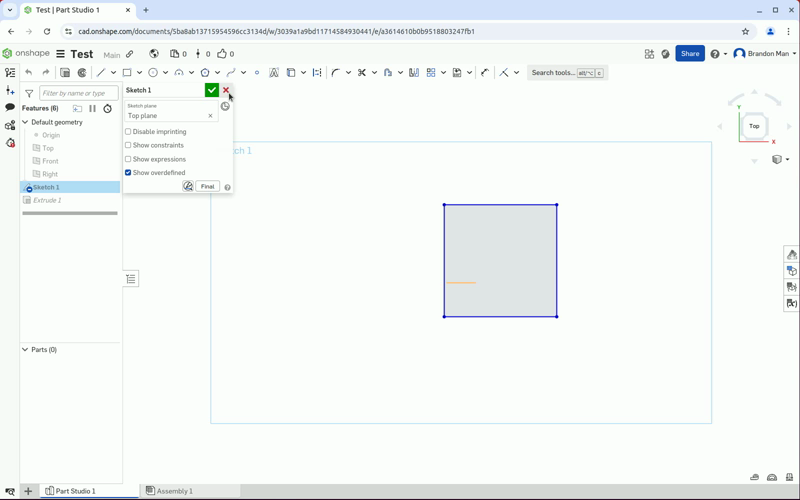
click(229, 92)
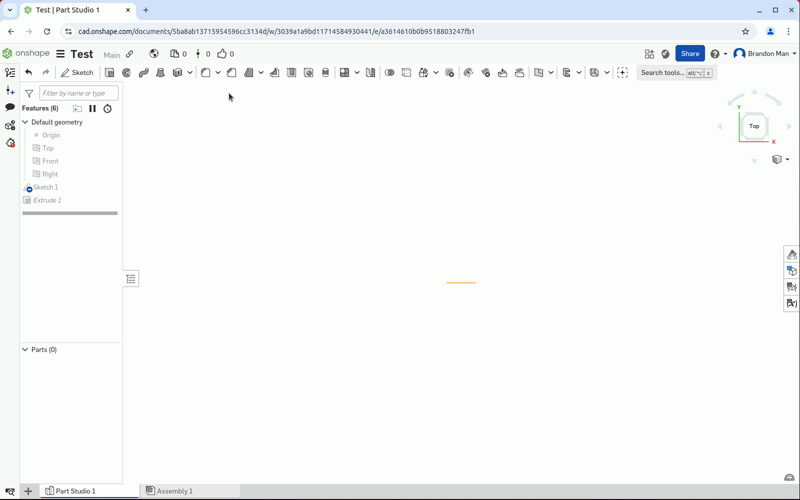
mouse_move(73, 352)
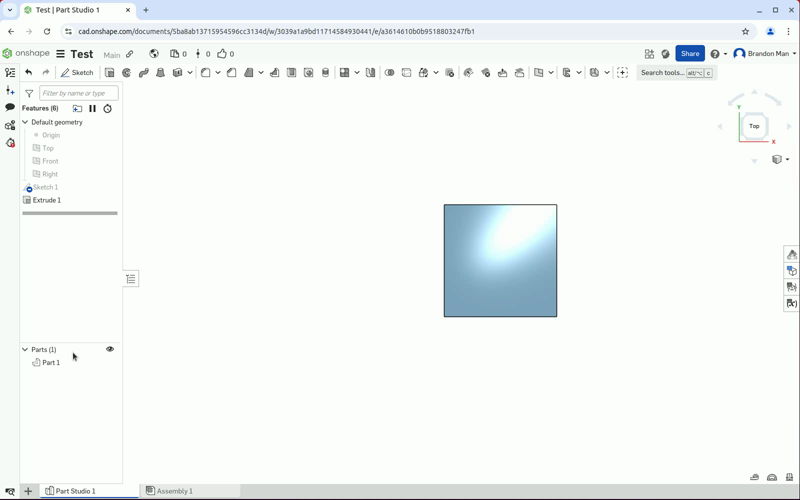
key(y)
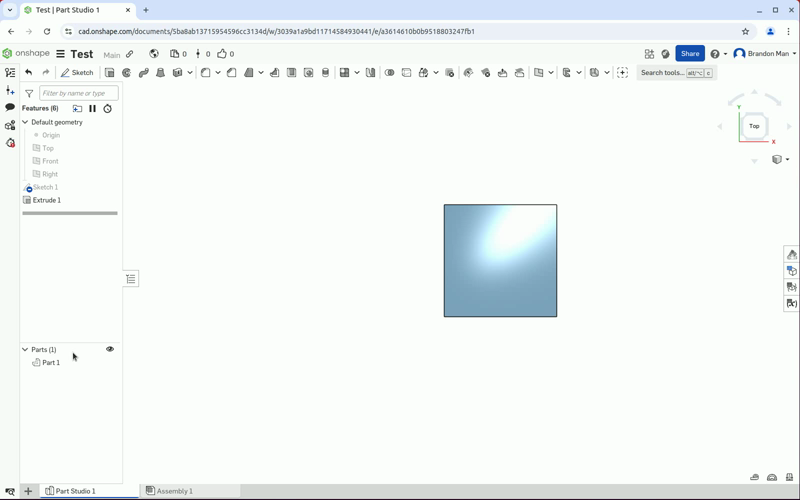
key(shift+p)
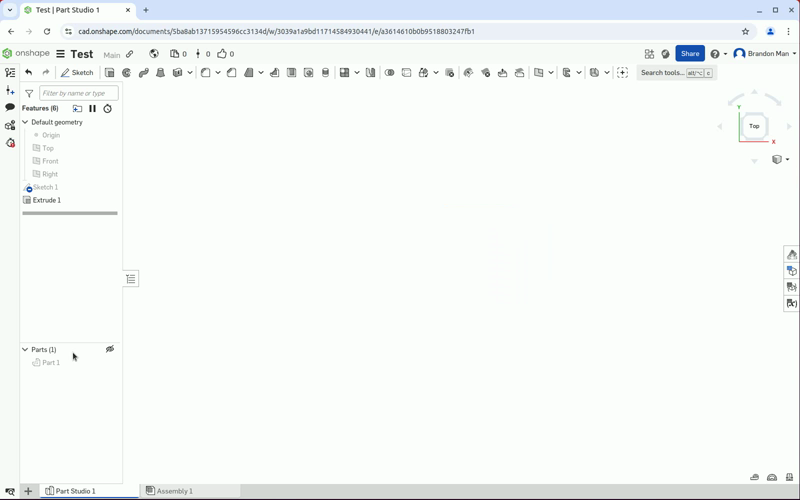
key(space)
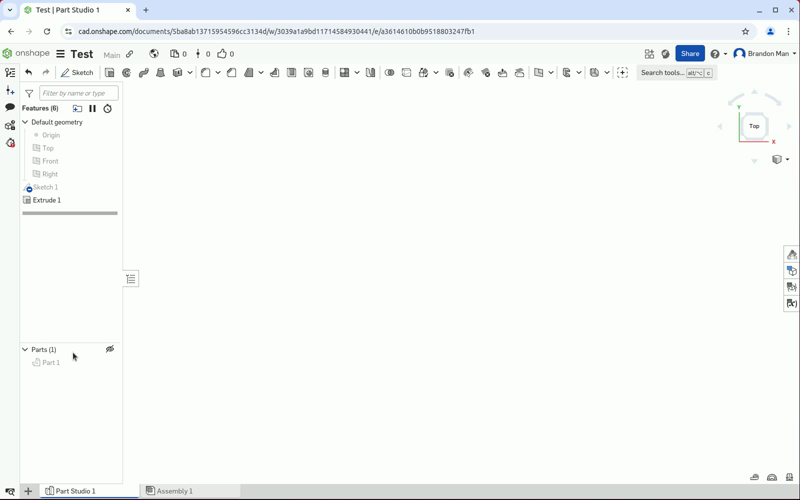
key_down(shift)
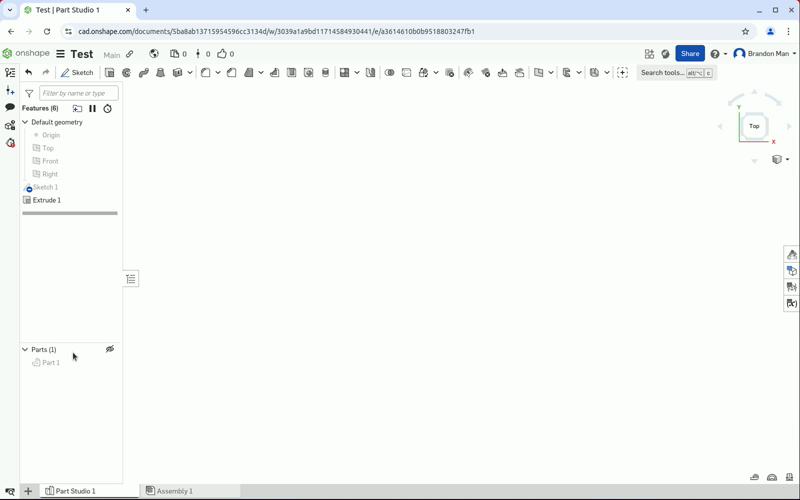
key(up)
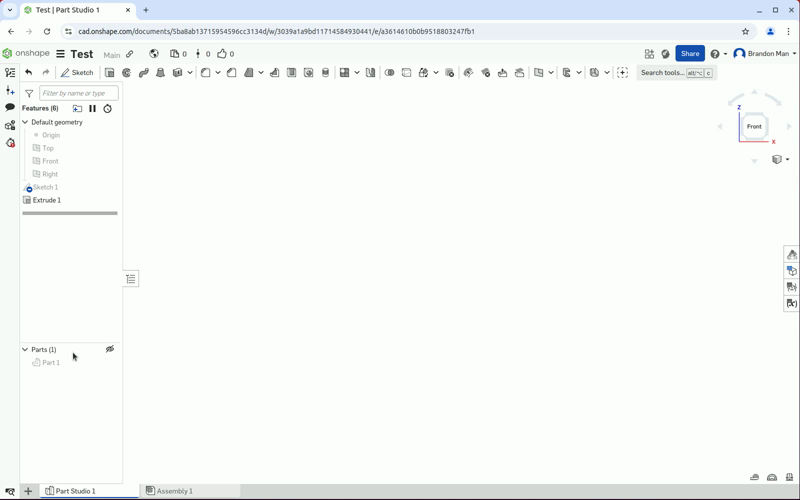
key_up(shift)
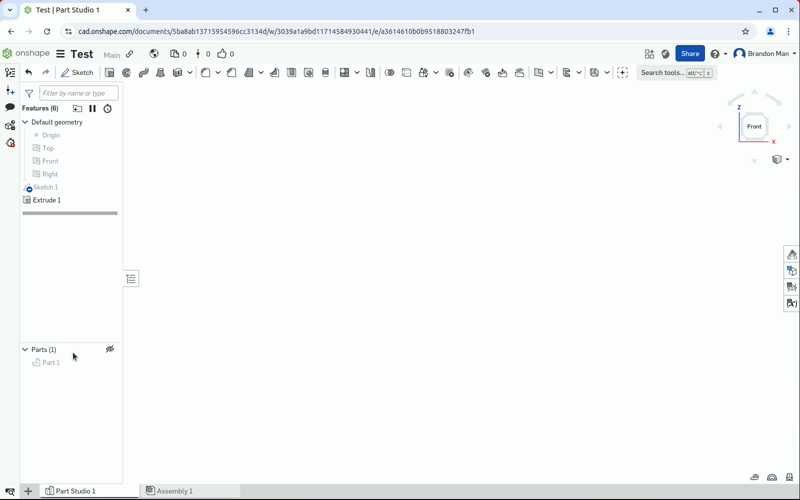
mouse_move(73, 352)
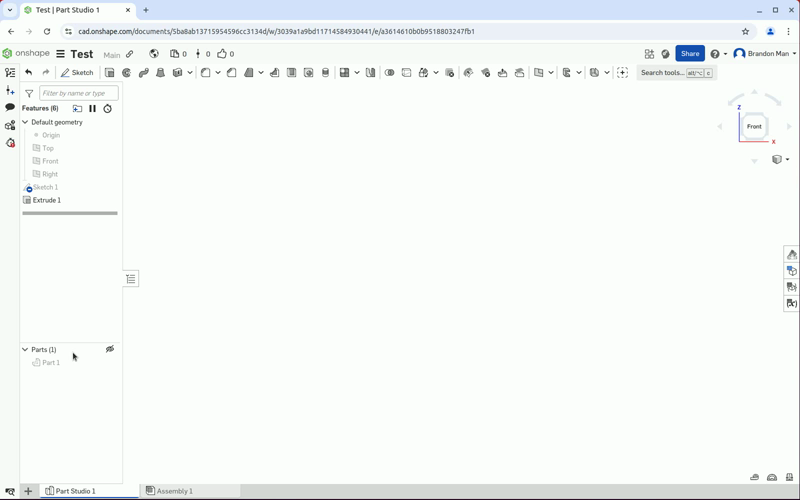
key(shift+y)
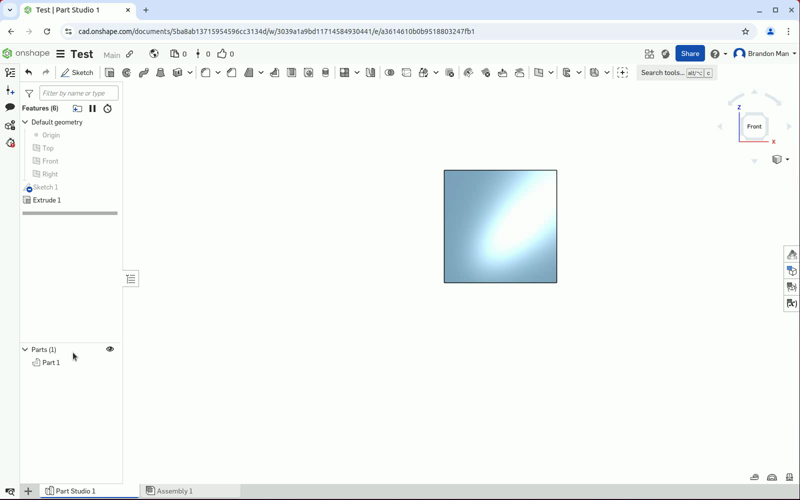
mouse_move(541, 75)
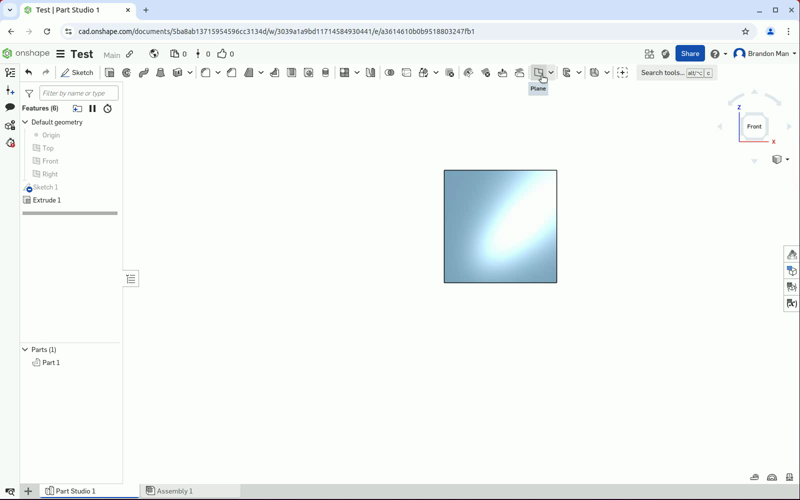
click(541, 75)
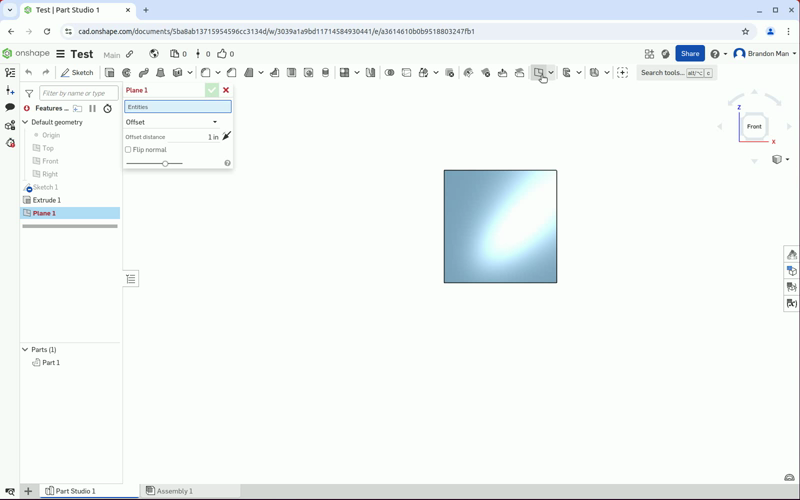
mouse_move(73, 163)
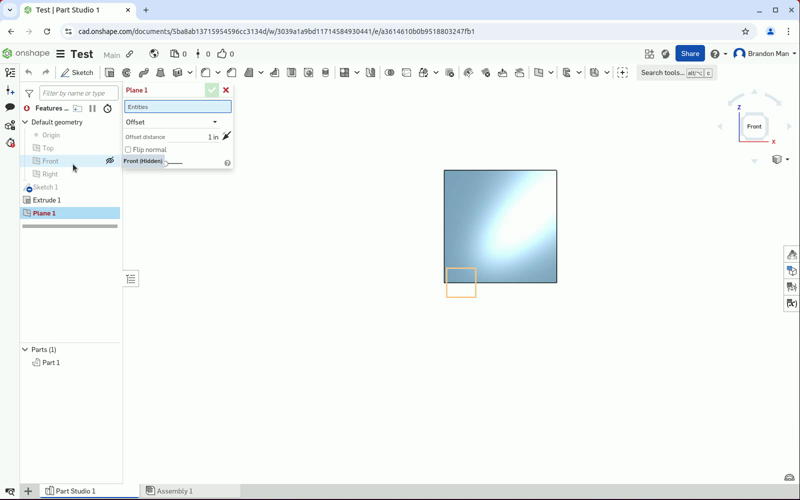
click(73, 163)
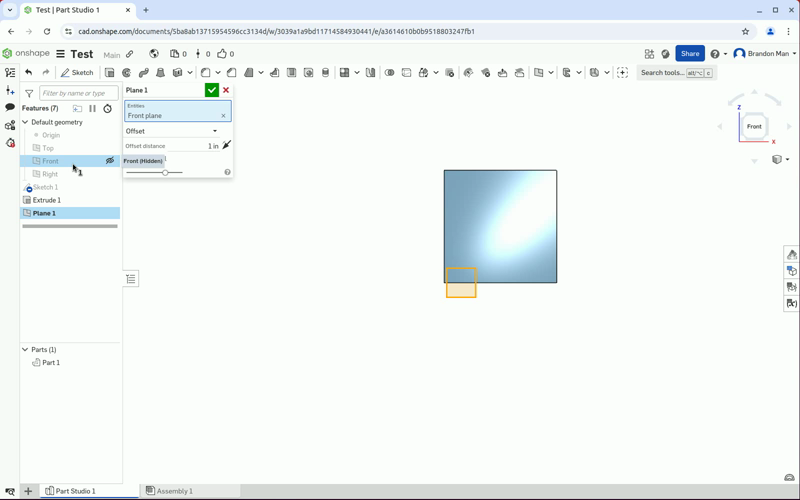
key(tab, 2)
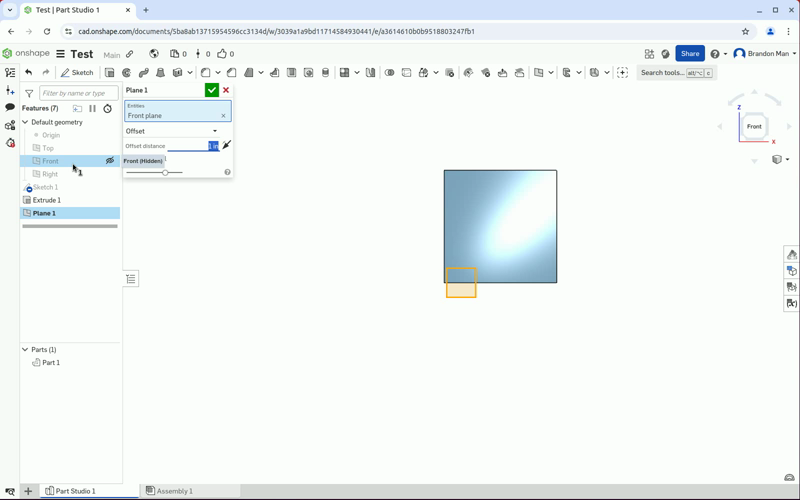
text(6.994)
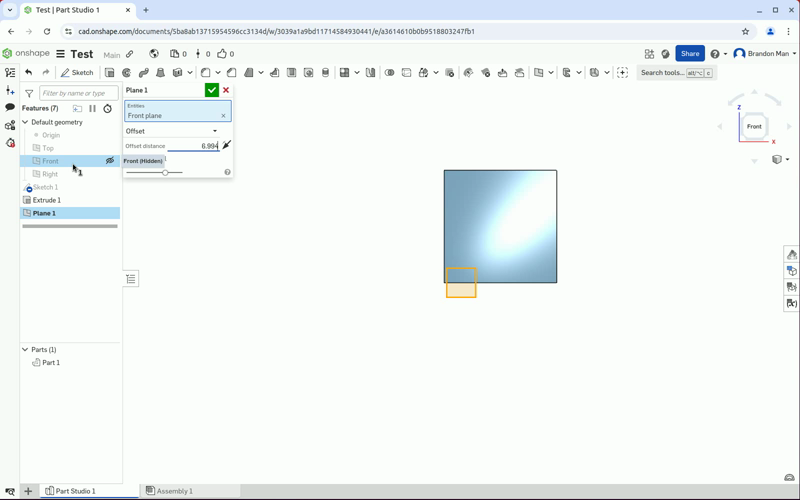
key(enter, 2)
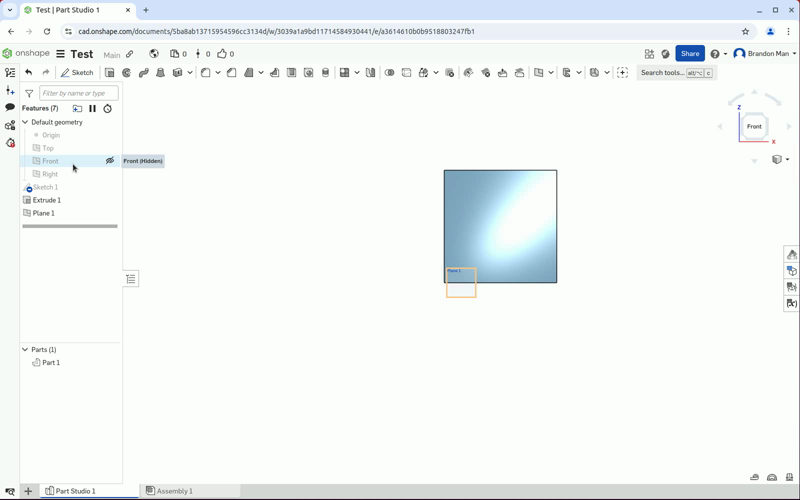
key(shift+s)
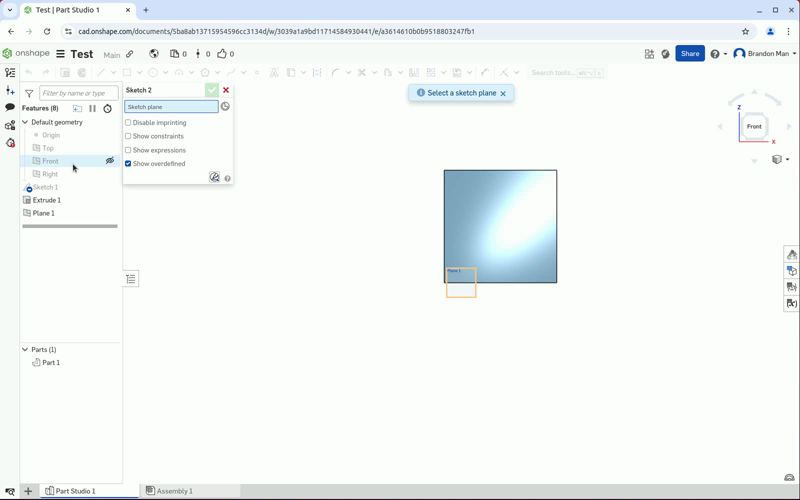
mouse_move(73, 215)
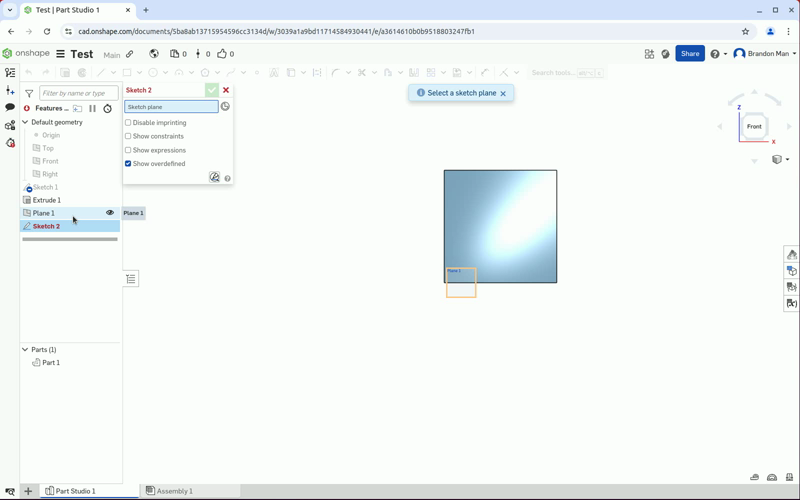
click(73, 215)
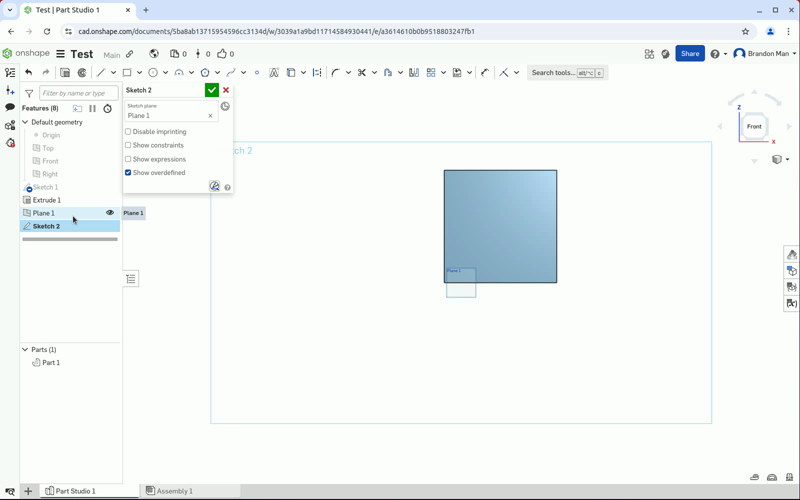
mouse_move(73, 352)
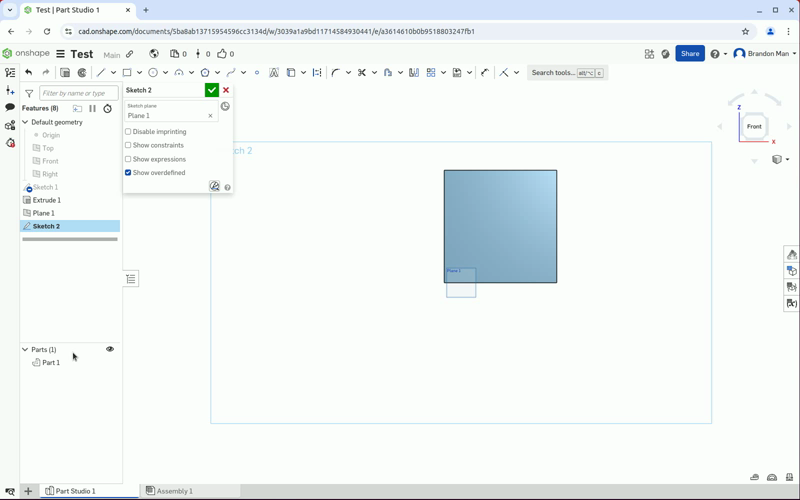
key(y)
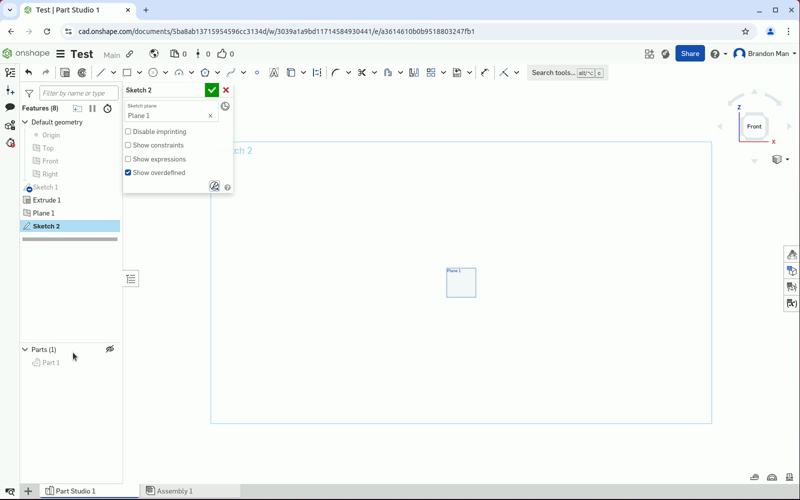
key(l)
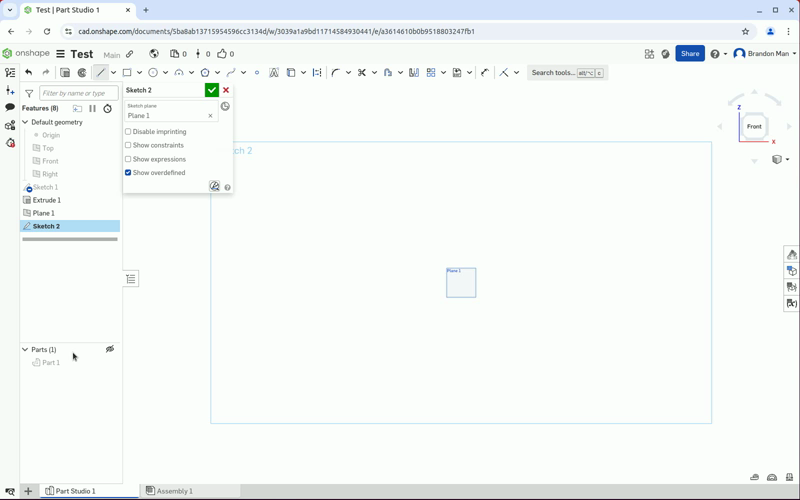
key_down(shift)
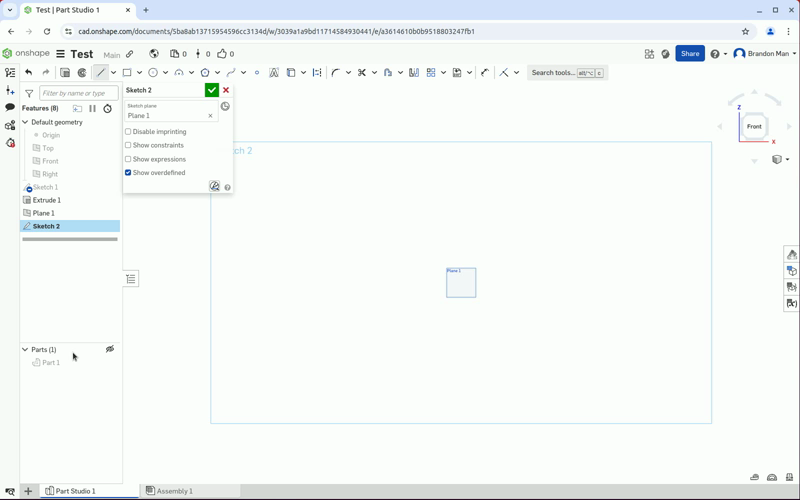
mouse_move(481, 282)
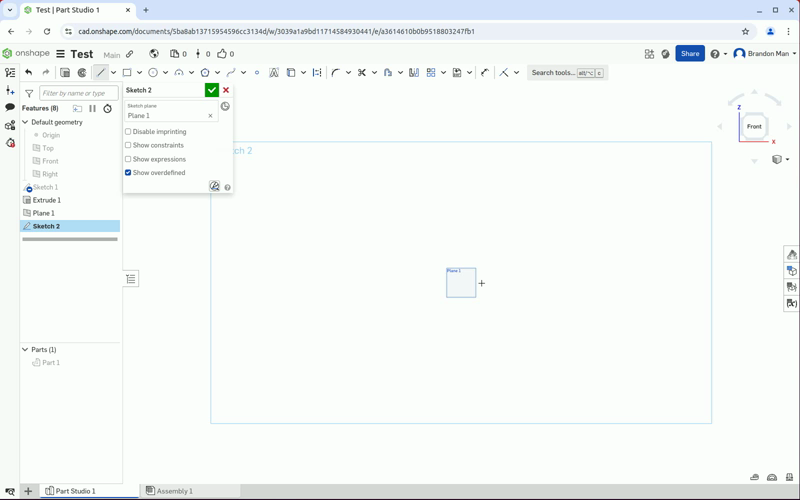
click(481, 282)
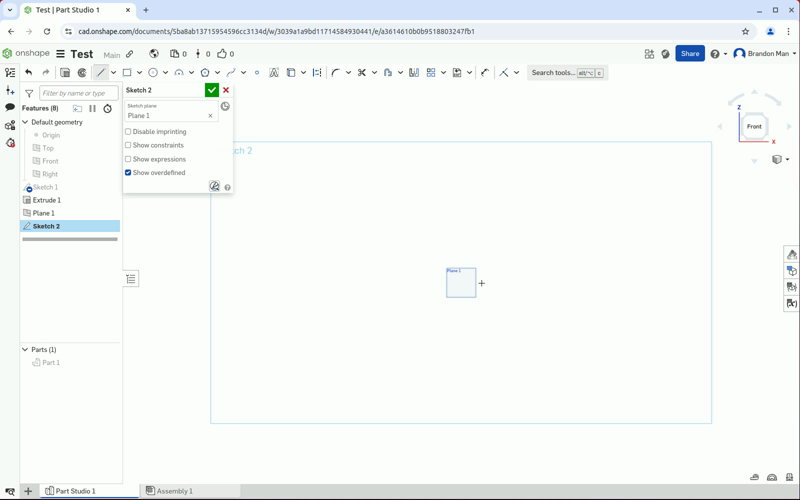
key_up(shift)
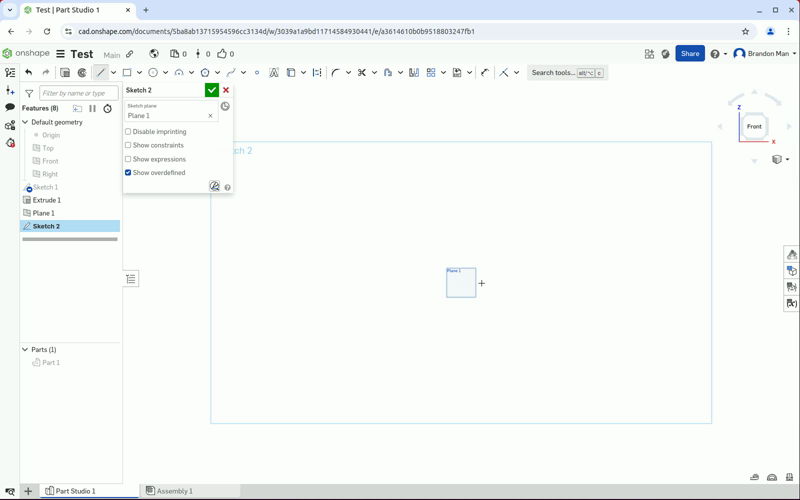
key_down(shift)
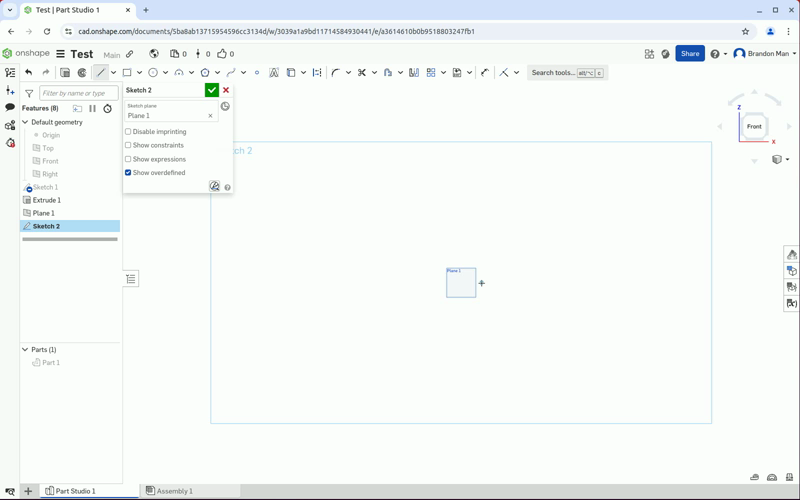
mouse_move(557, 282)
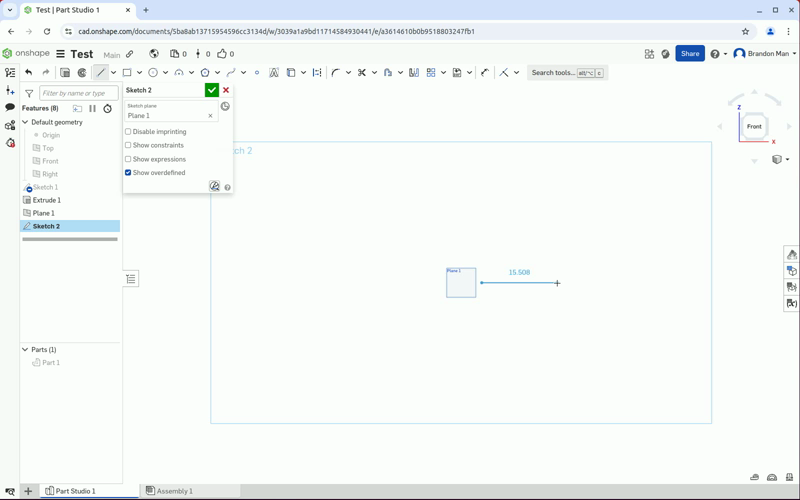
click(557, 282)
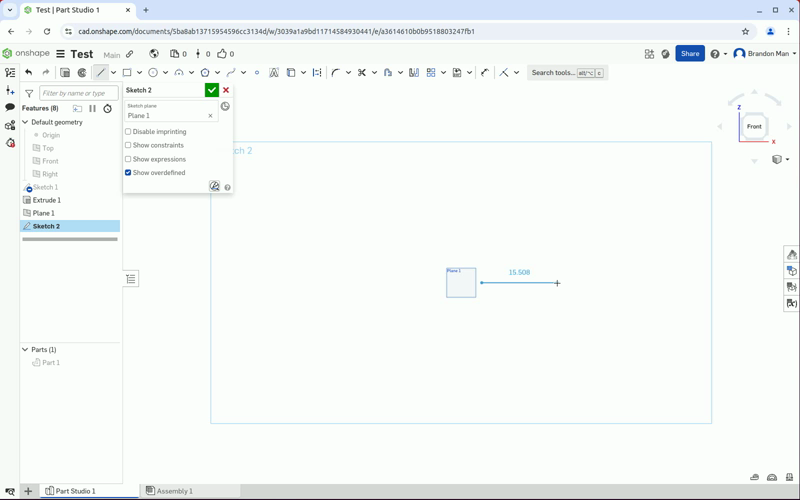
key_up(shift)
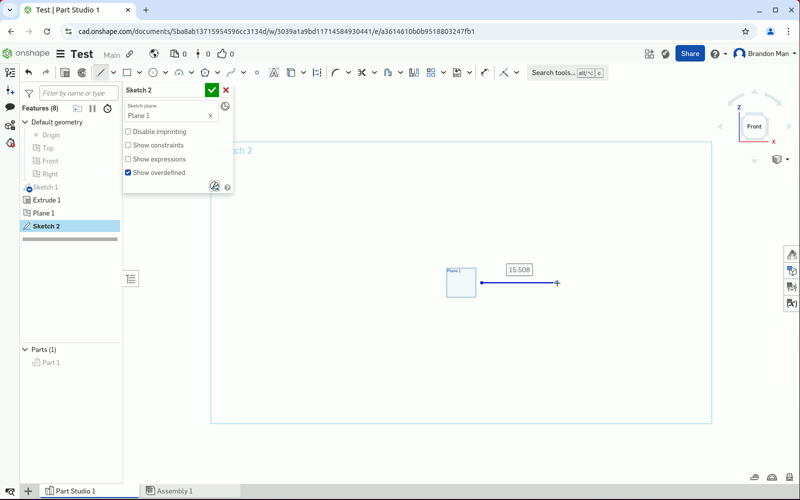
key_down(shift)
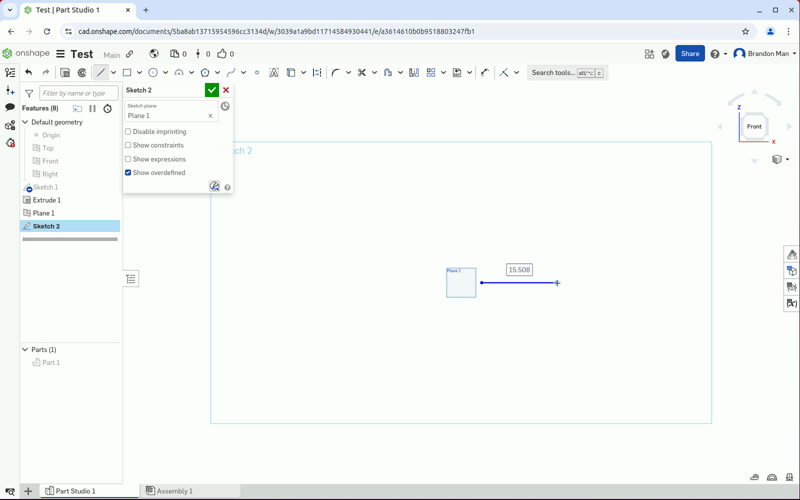
mouse_move(557, 207)
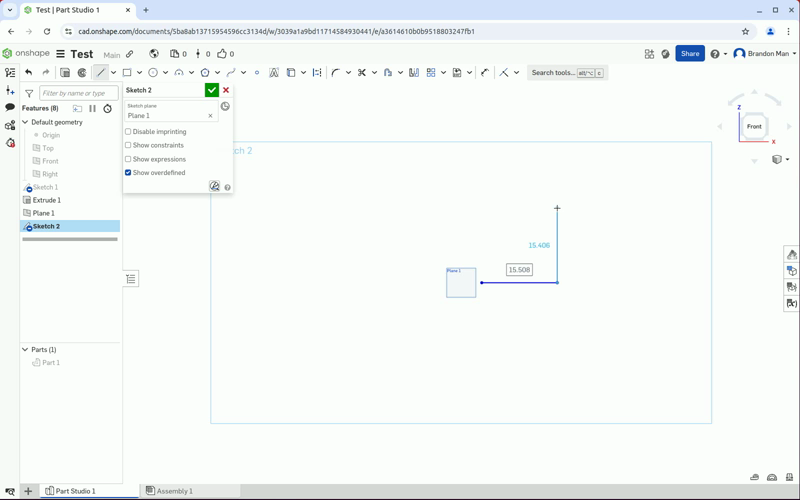
click(557, 207)
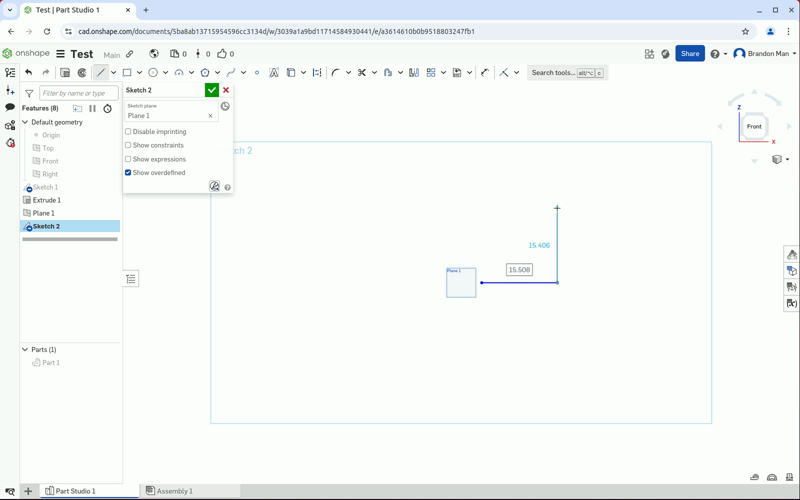
key_up(shift)
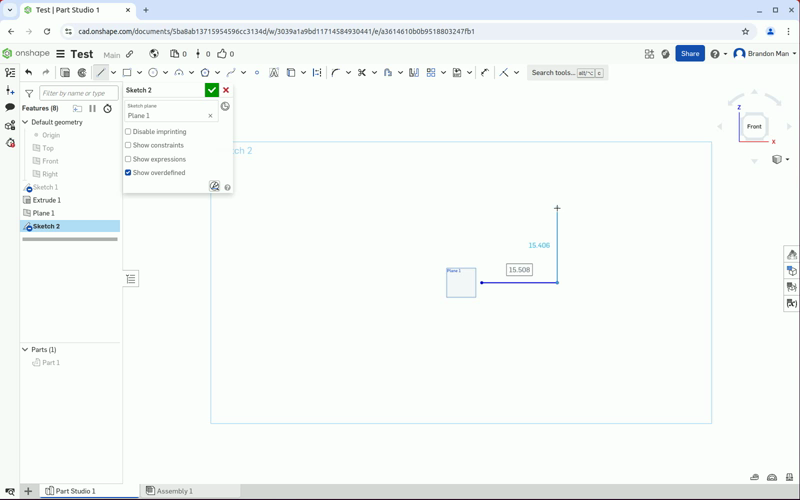
key_down(shift)
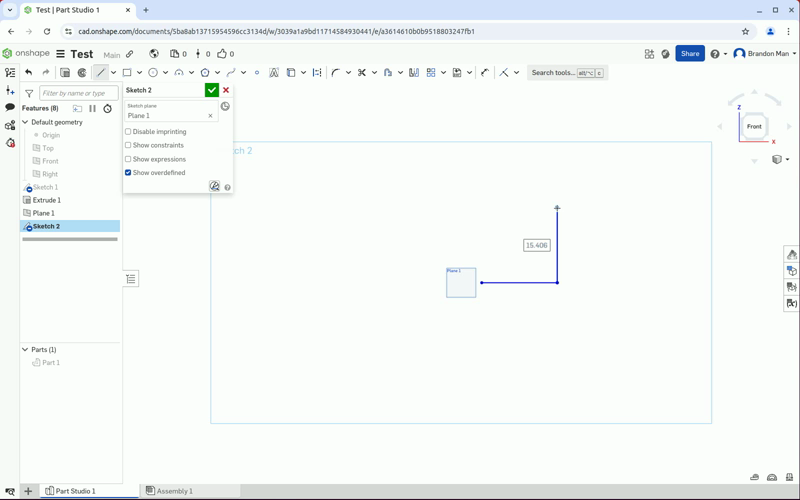
mouse_move(481, 282)
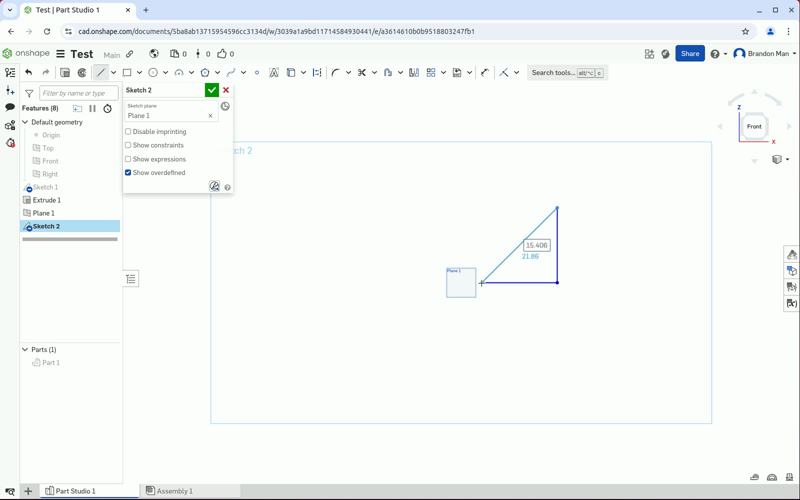
key_up(shift)
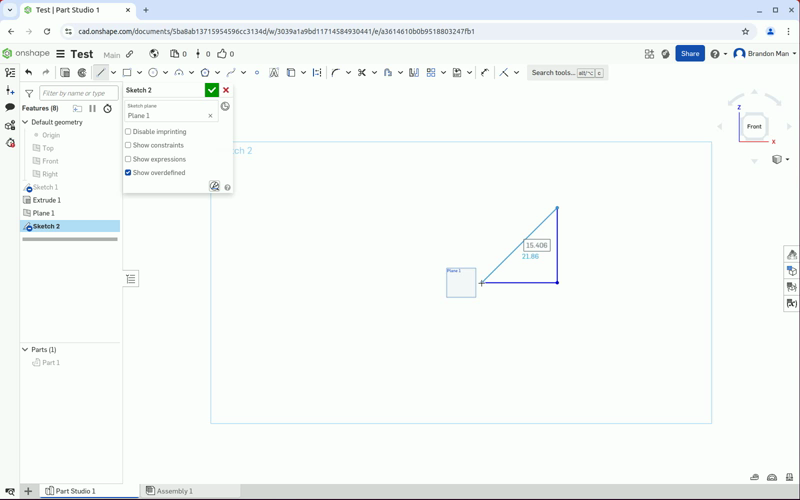
click(481, 282)
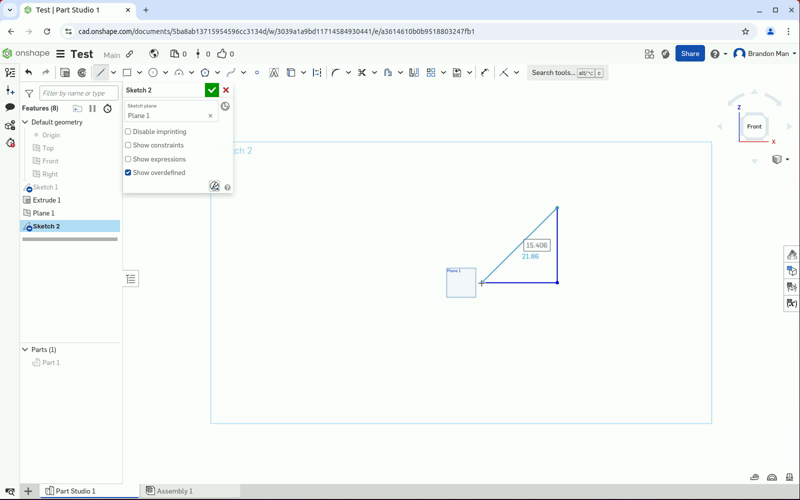
key(esc)
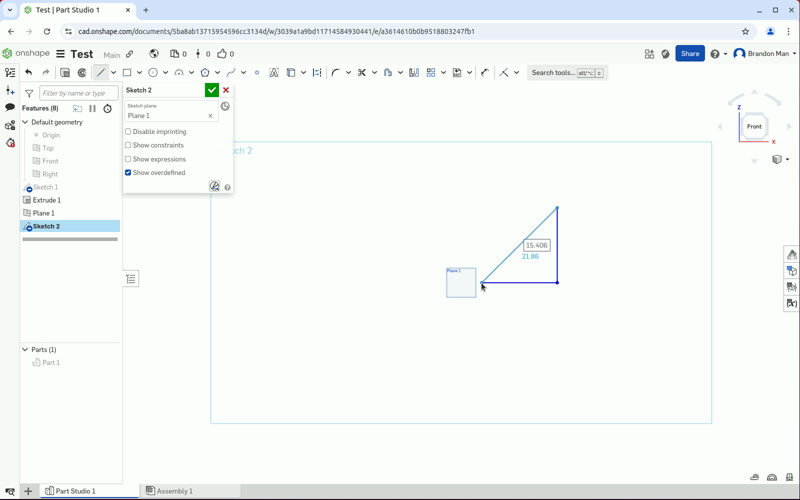
mouse_move(507, 275)
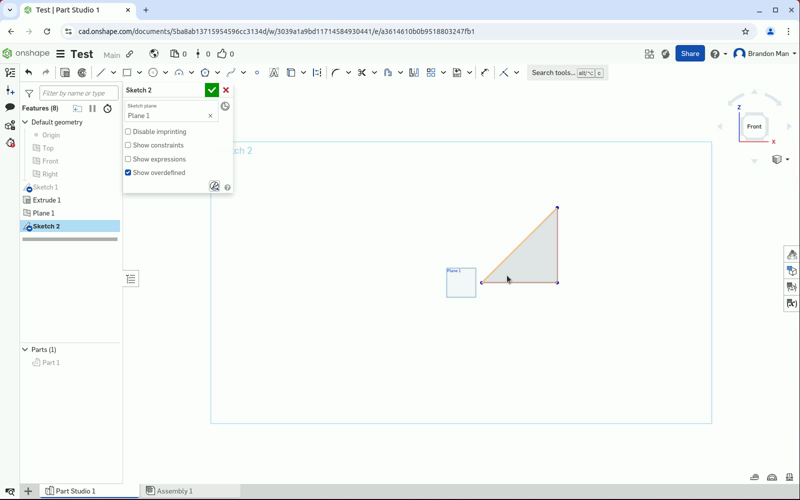
click(507, 275)
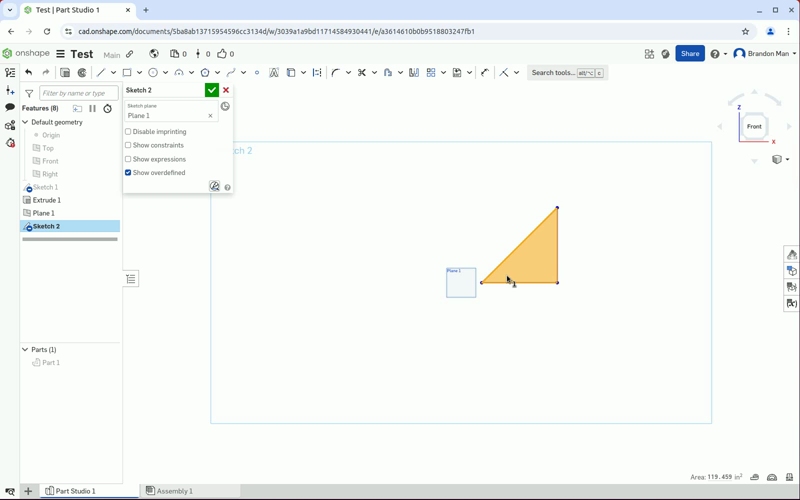
mouse_move(73, 352)
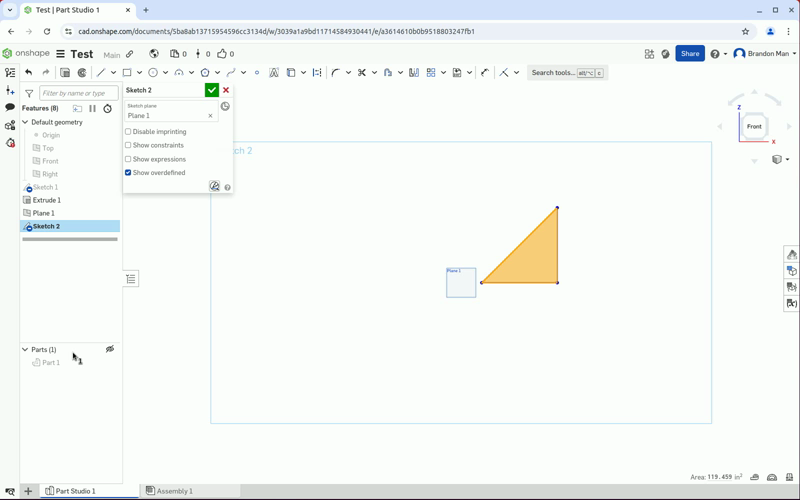
key(shift+y)
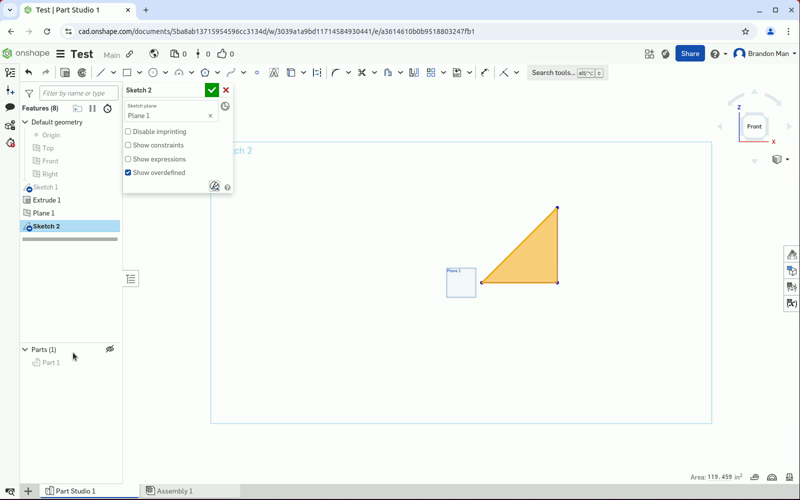
key(shift+e)
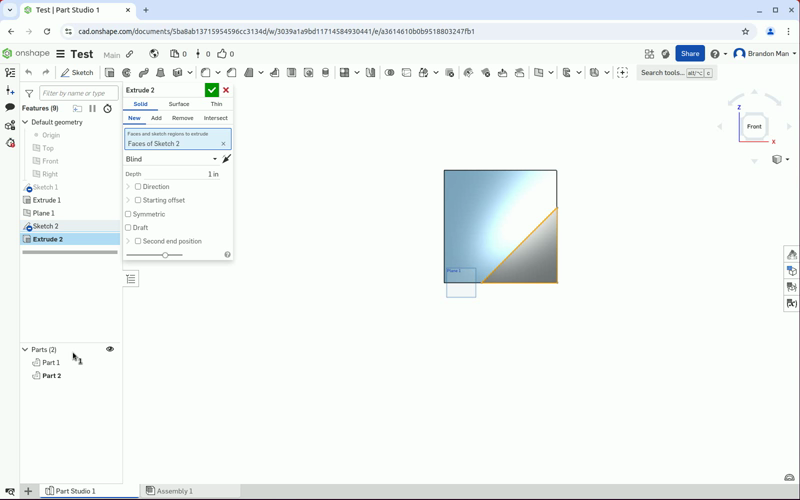
mouse_move(143, 106)
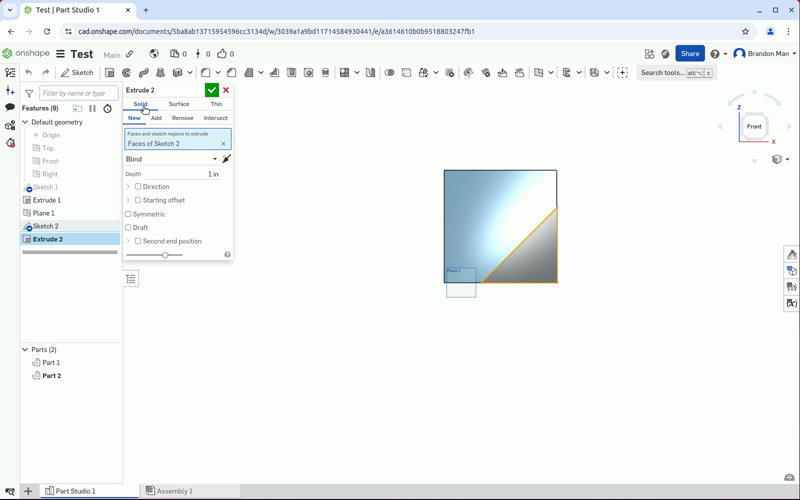
click(143, 106)
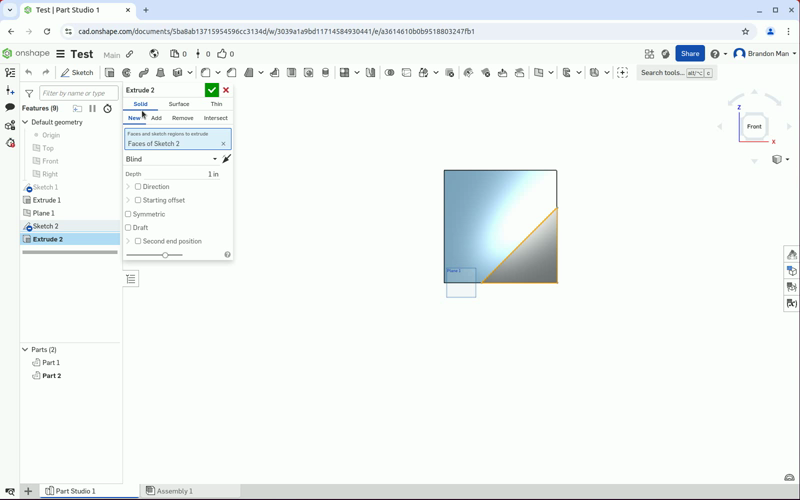
mouse_move(137, 120)
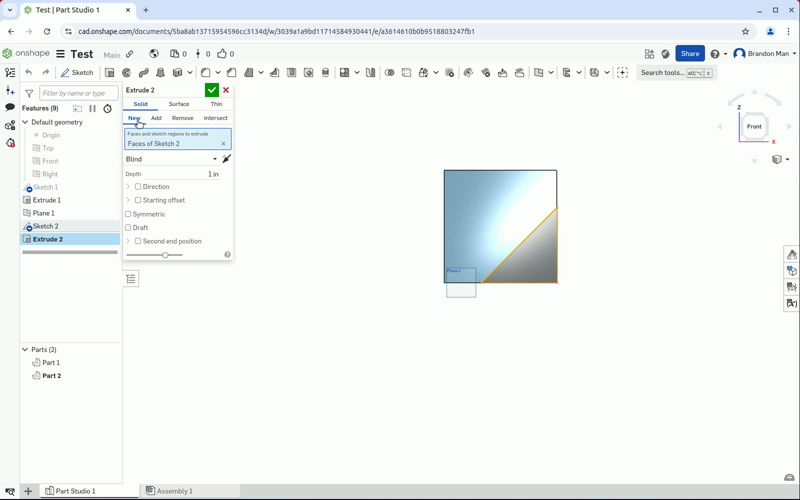
click(137, 120)
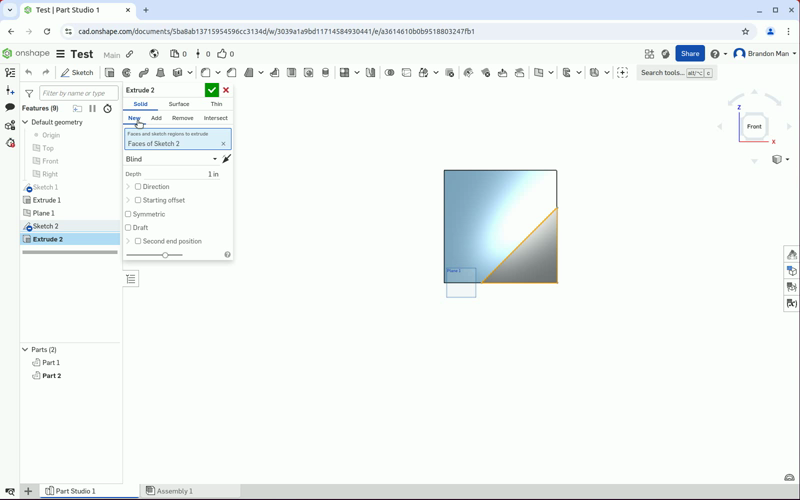
key(tab, 4)
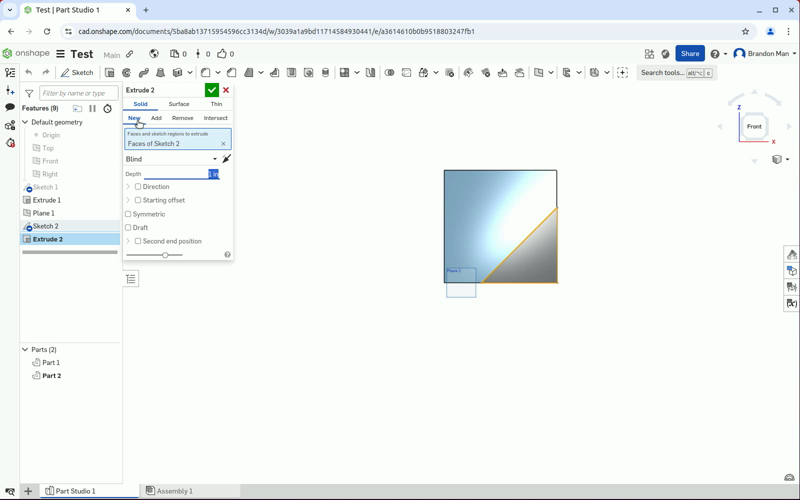
text(15.405)
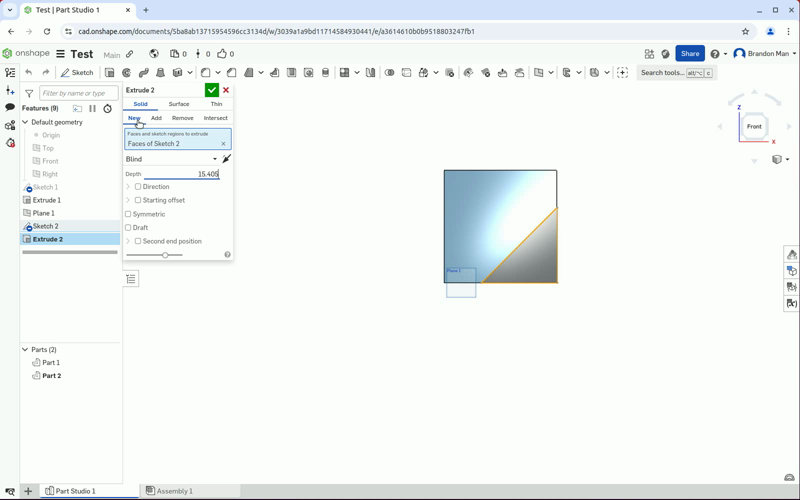
key(enter)
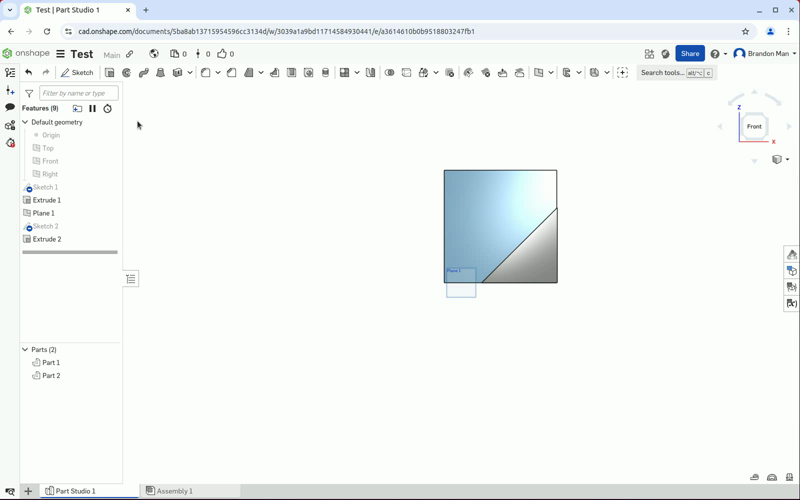
key(shift+h)
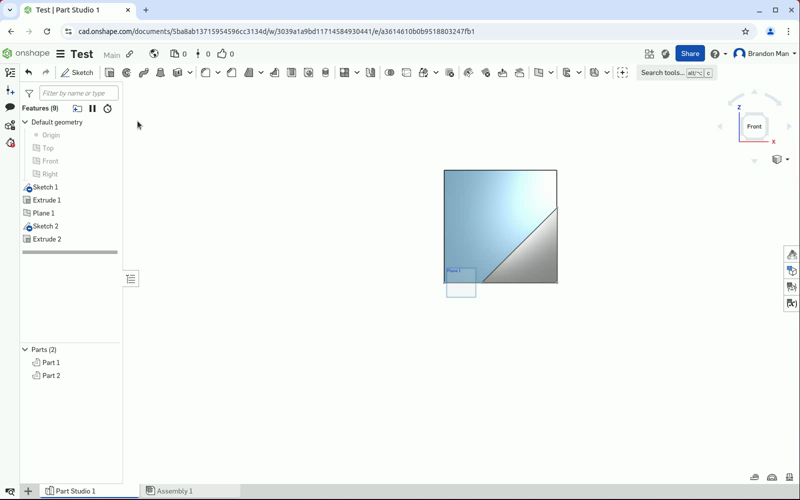
key(shift+h)
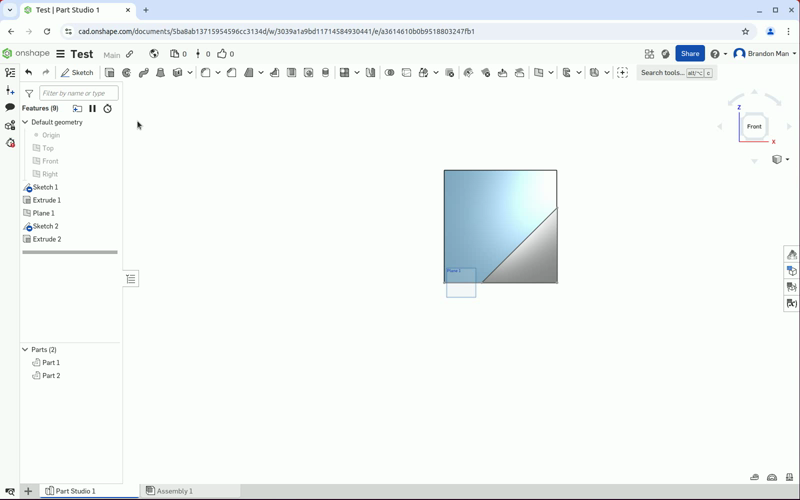
key(shift+7)
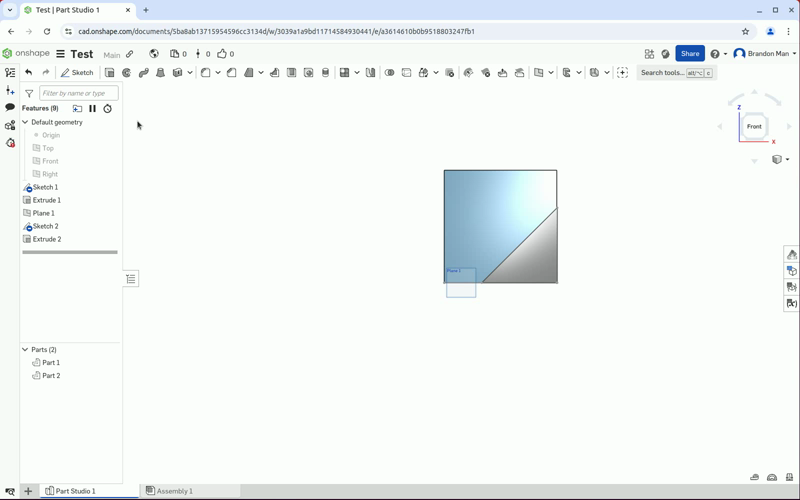
key(left, 2)
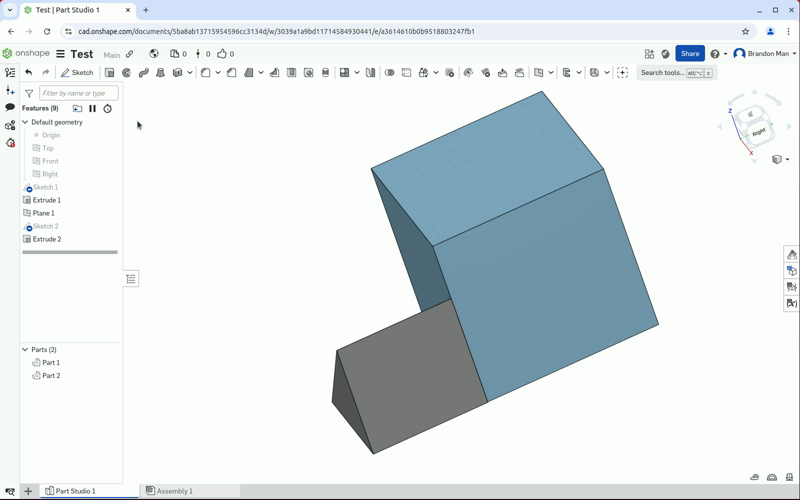
key(down, 2)
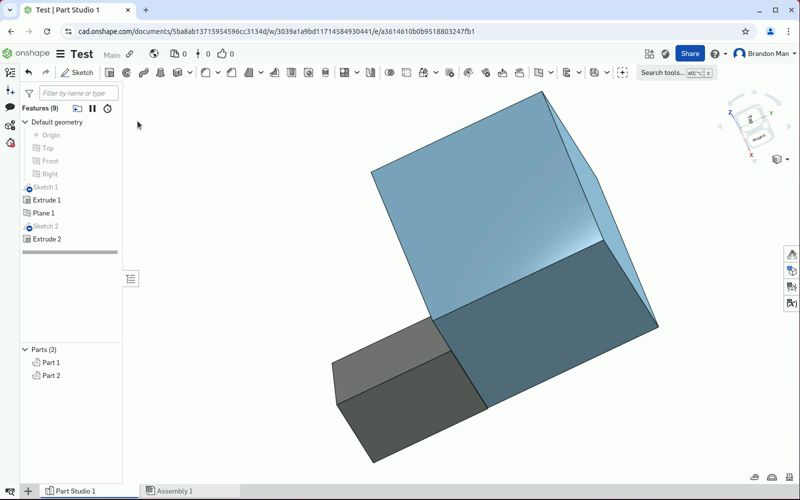
key(up, 2)
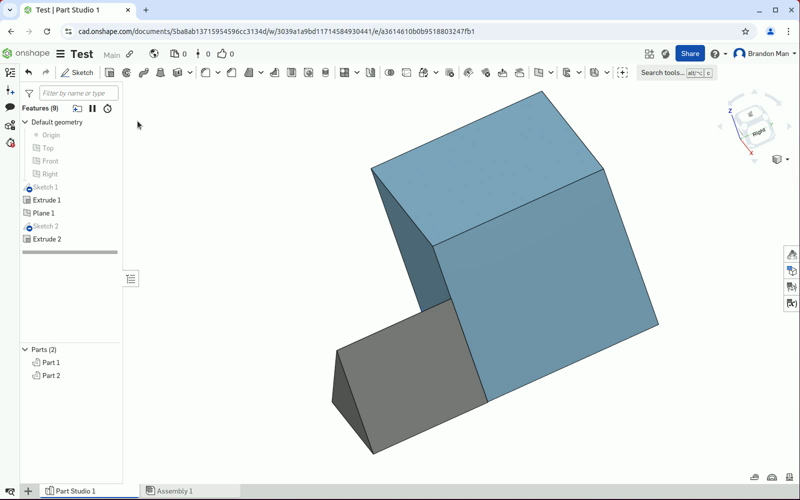
key(right, 2)
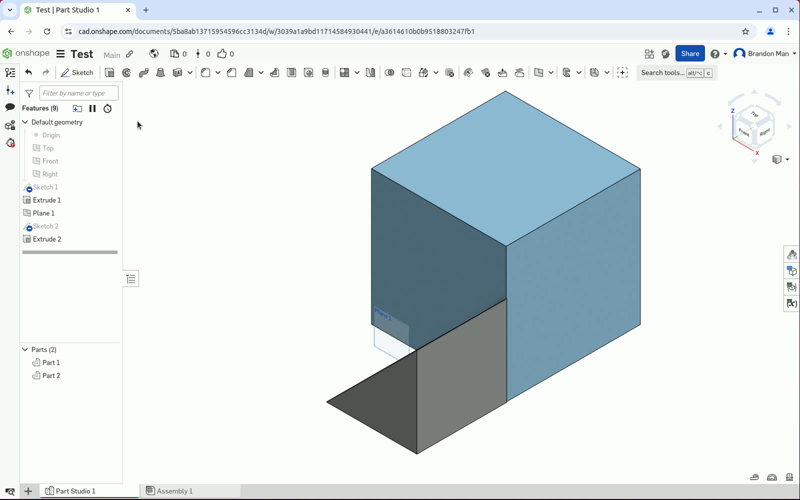
mouse_move(73, 189)
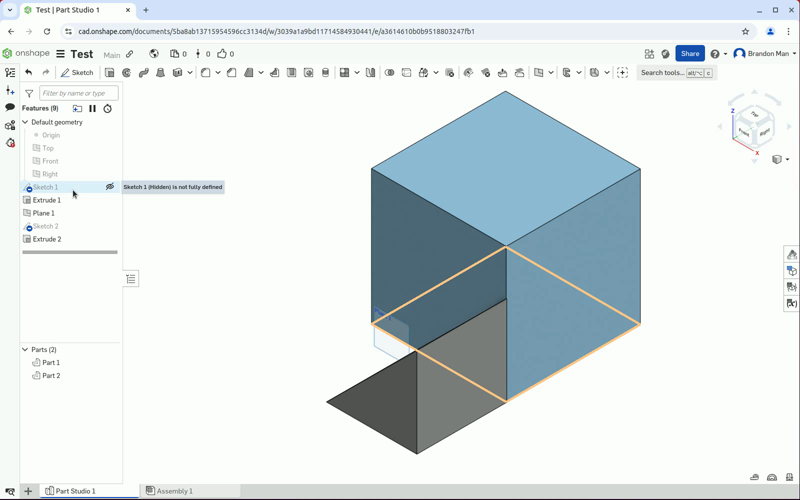
click(73, 189)